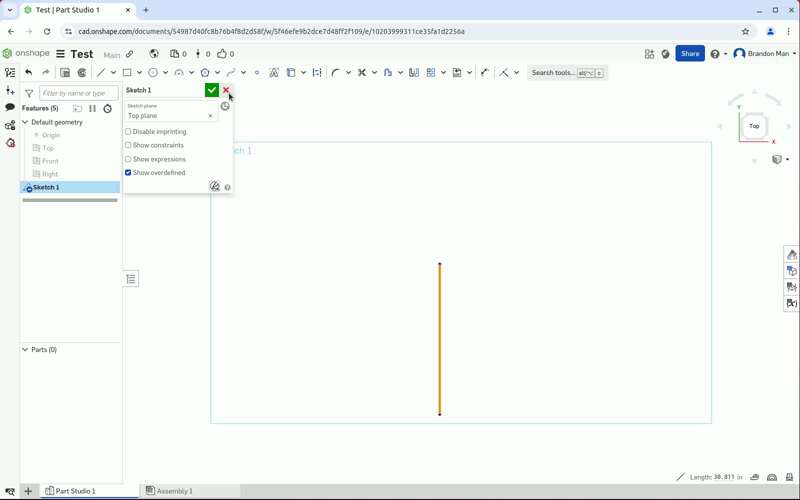
key(shift+h)
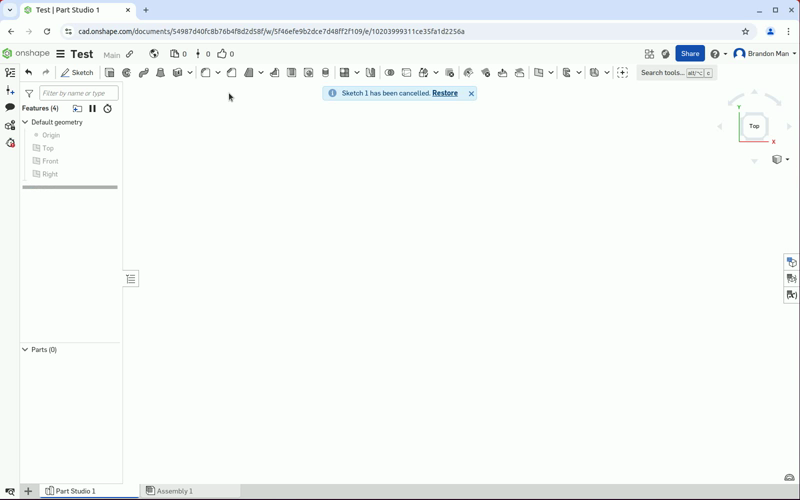
mouse_move(73, 352)
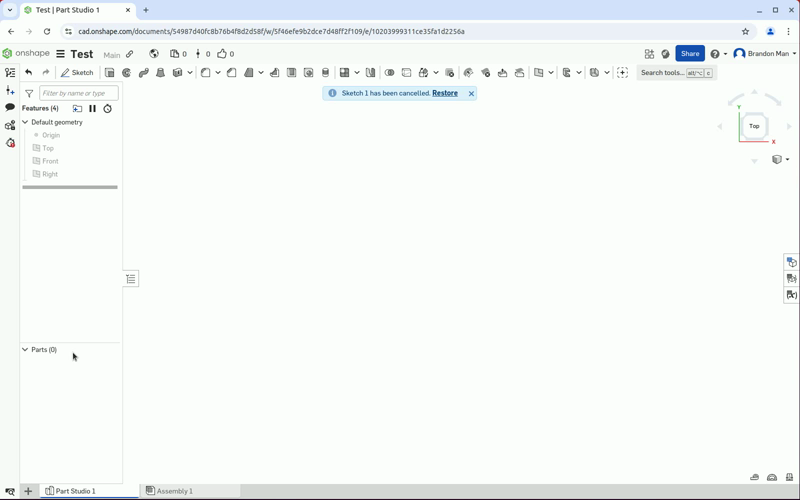
key(y)
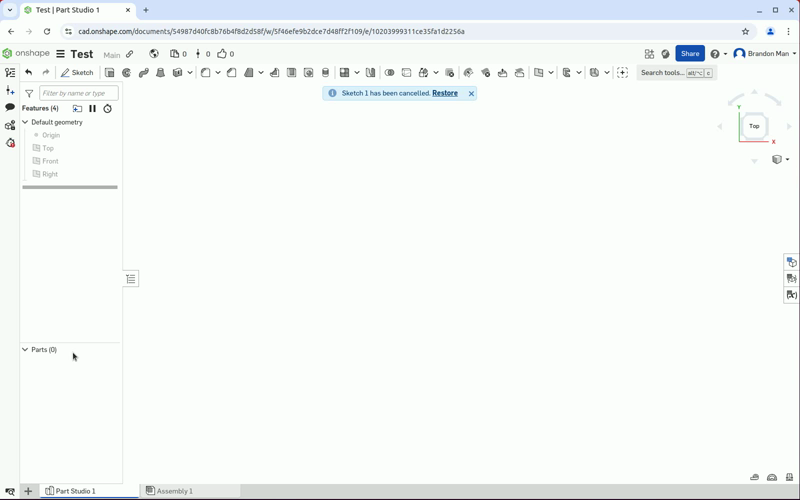
key(shift+p)
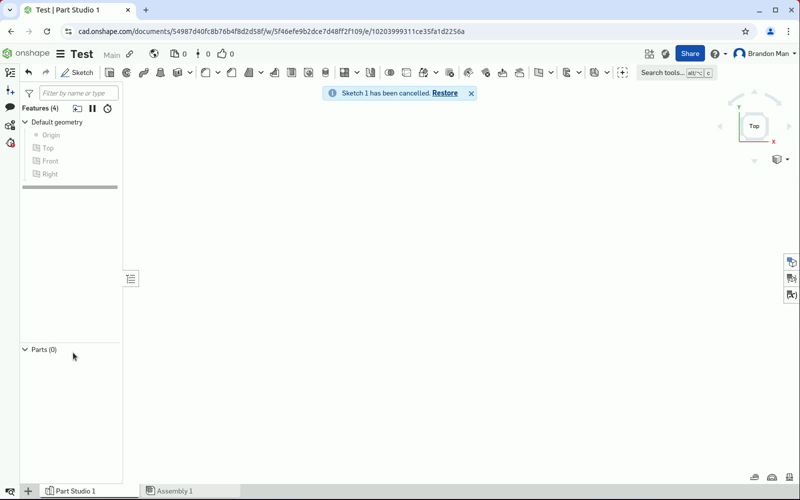
key(space)
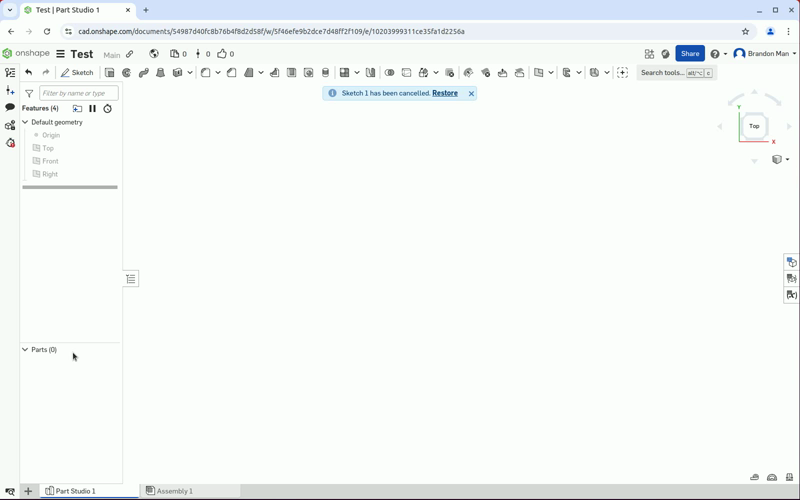
key_down(shift)
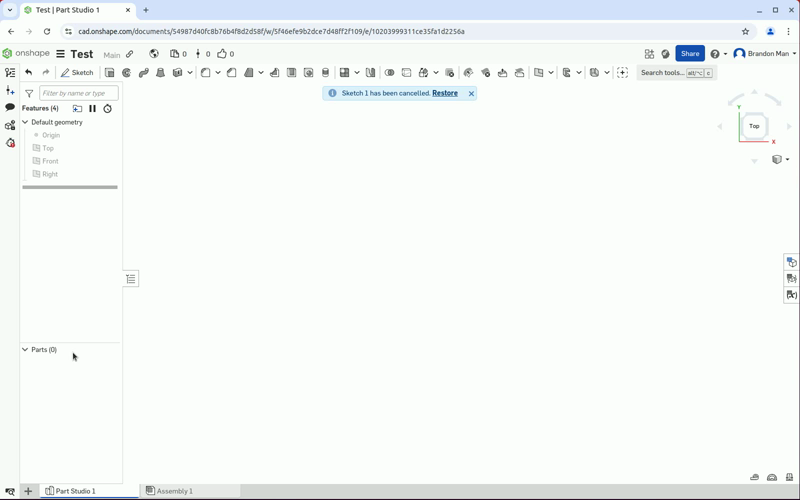
key(up)
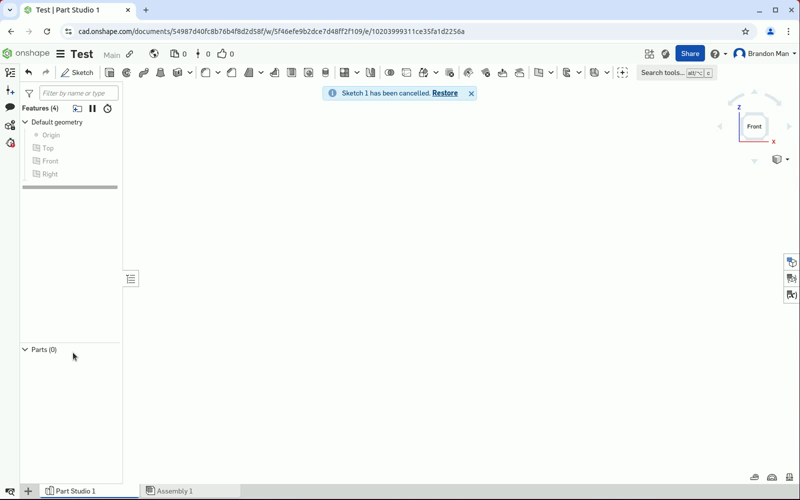
key_up(shift)
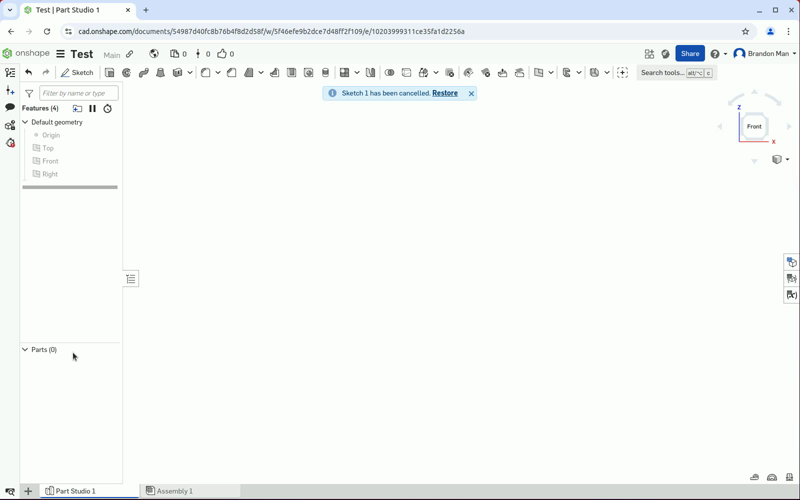
mouse_move(73, 352)
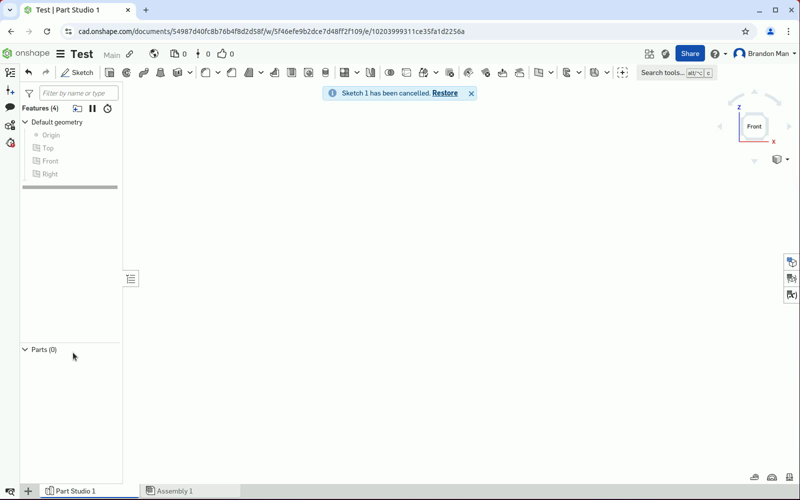
key(shift+y)
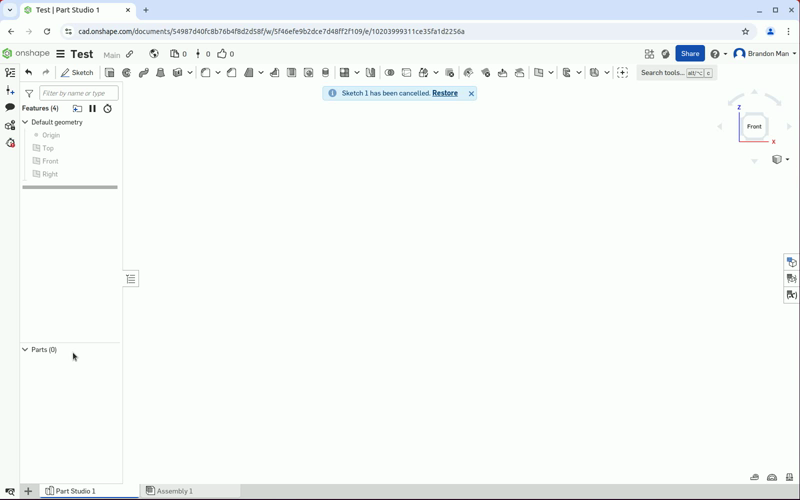
key(shift+s)
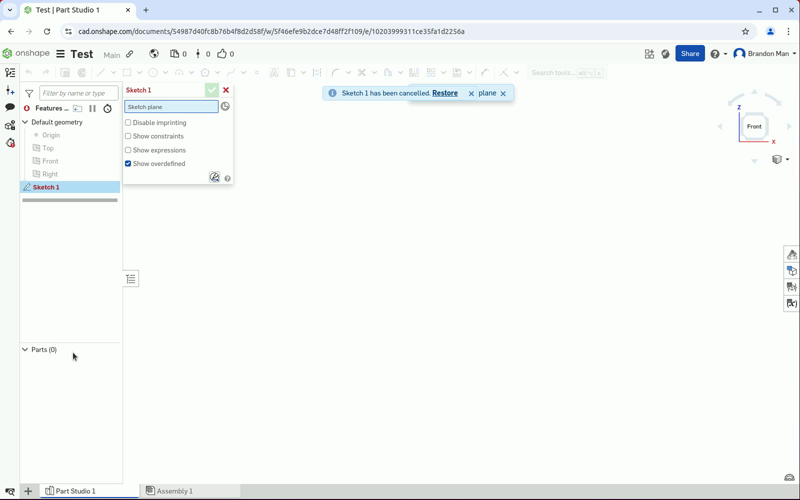
mouse_move(73, 163)
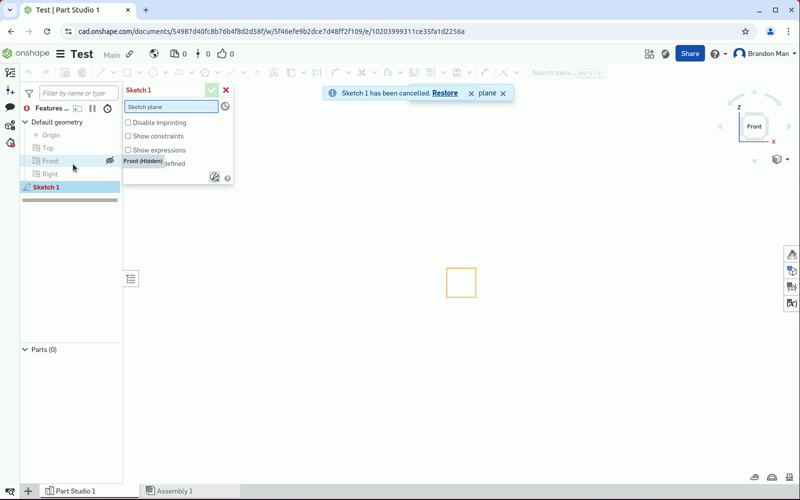
click(73, 163)
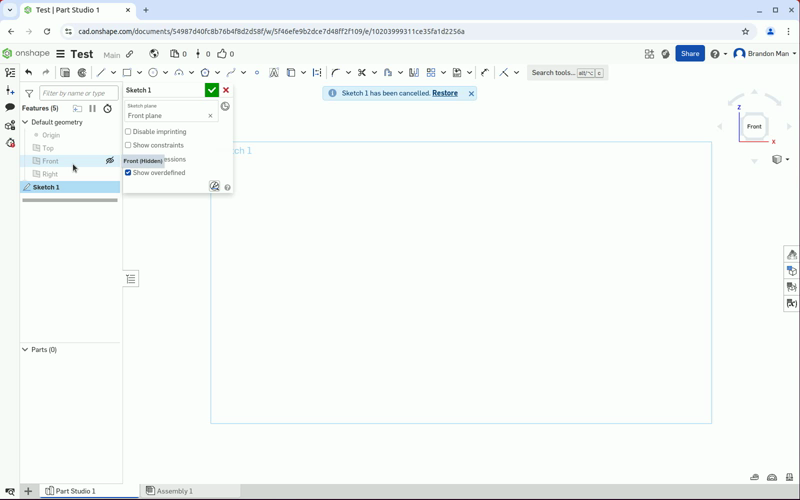
mouse_move(73, 352)
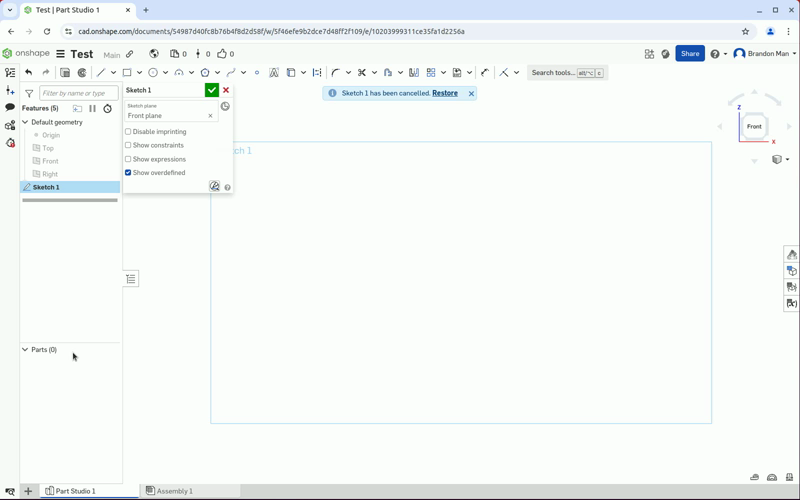
key(y)
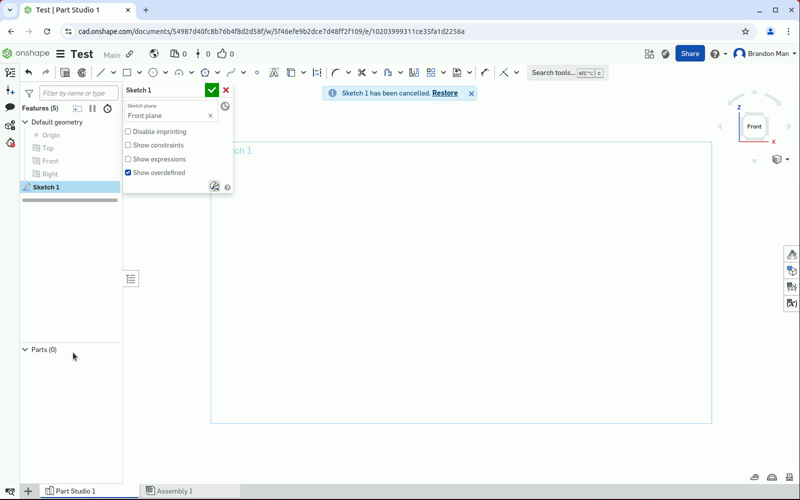
key(a)
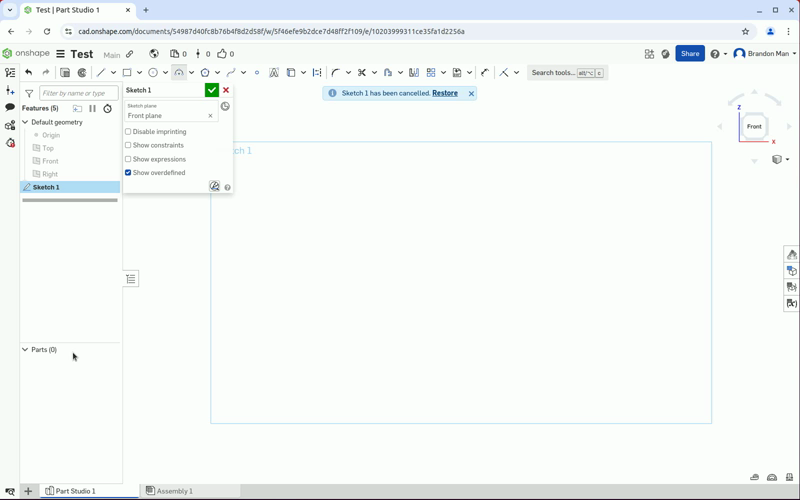
key_down(shift)
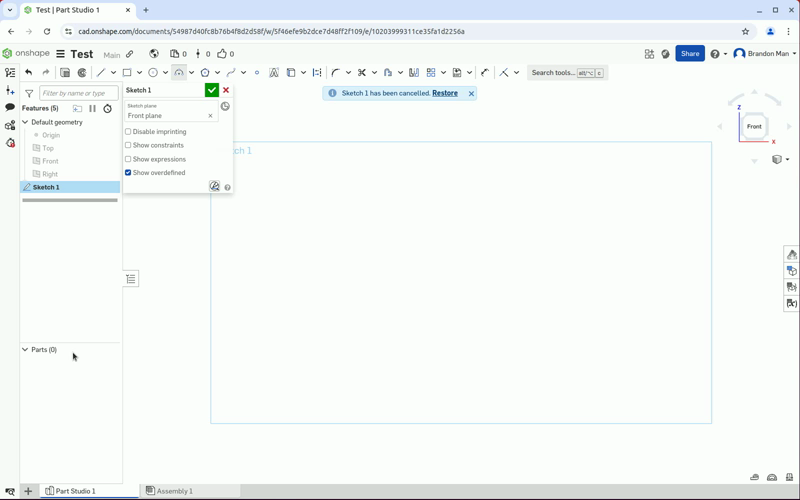
mouse_move(377, 351)
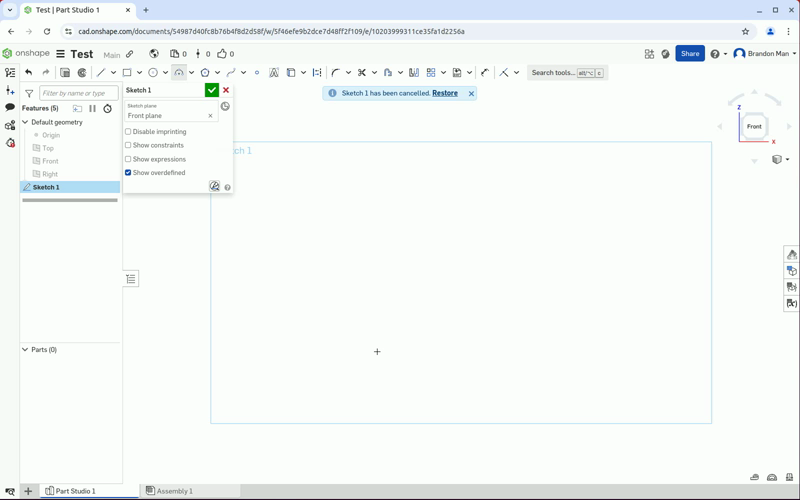
click(377, 351)
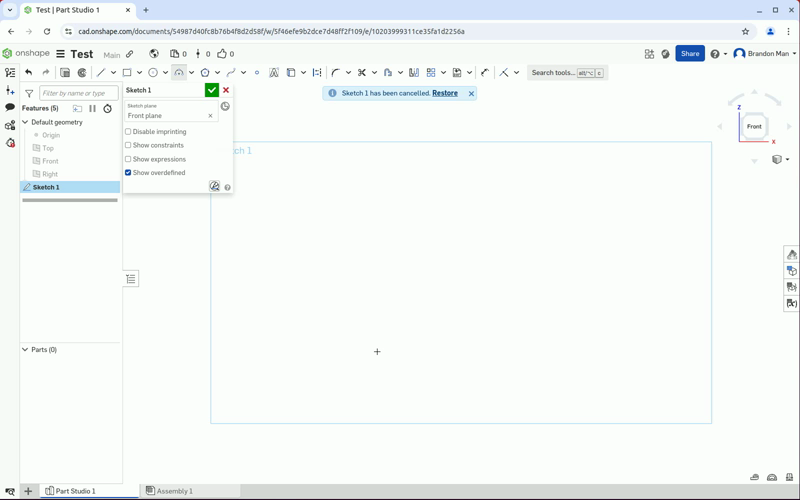
key_up(shift)
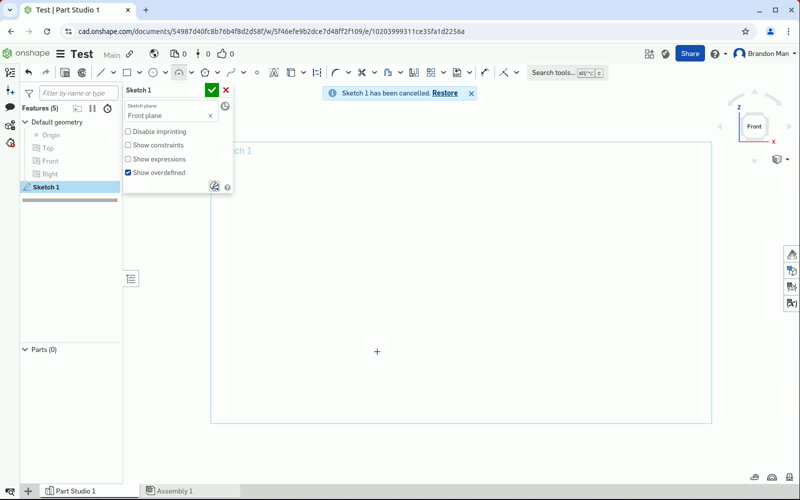
key_down(shift)
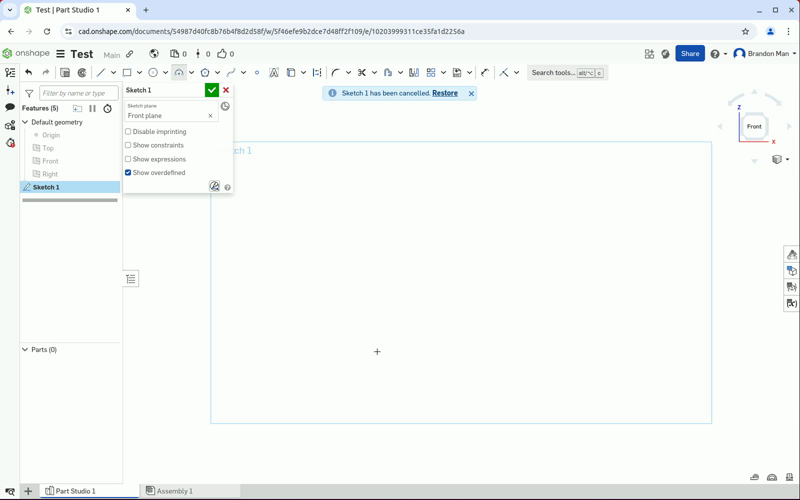
mouse_move(535, 206)
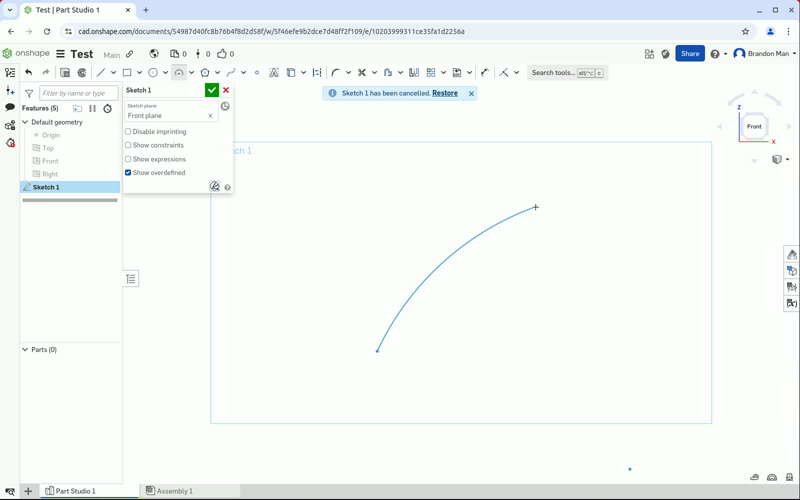
click(535, 206)
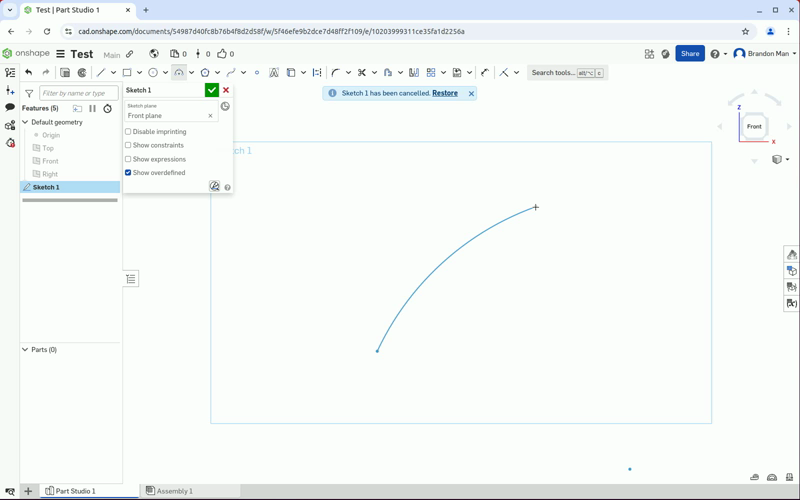
mouse_move(532, 361)
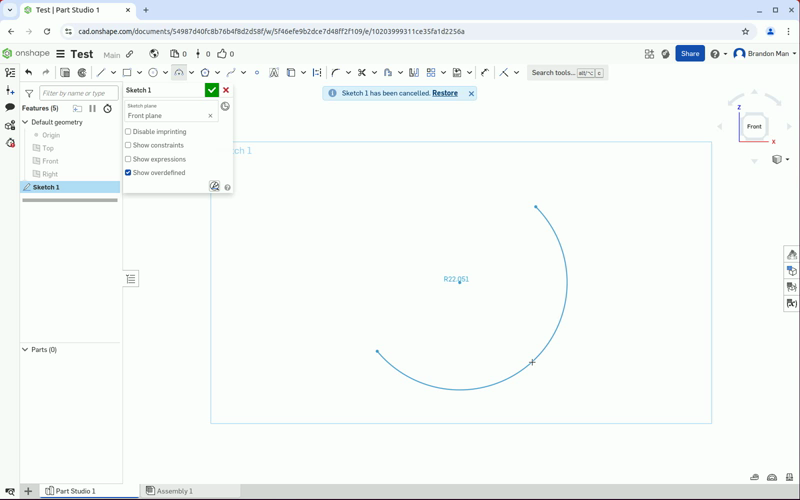
click(532, 361)
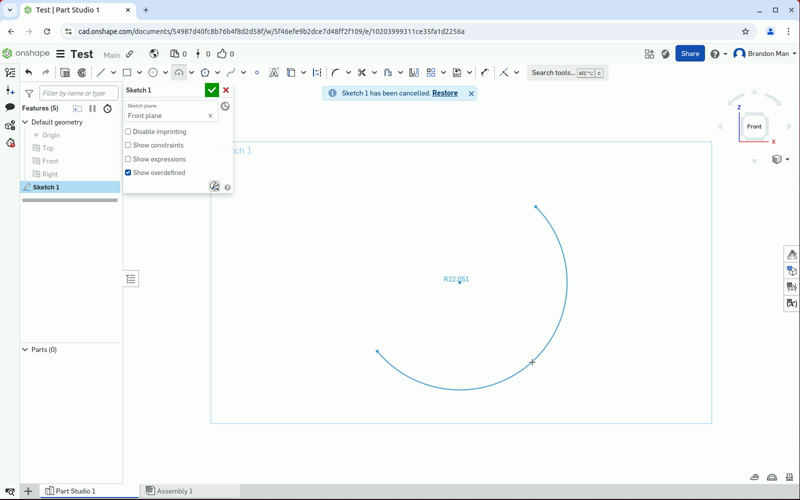
key_up(shift)
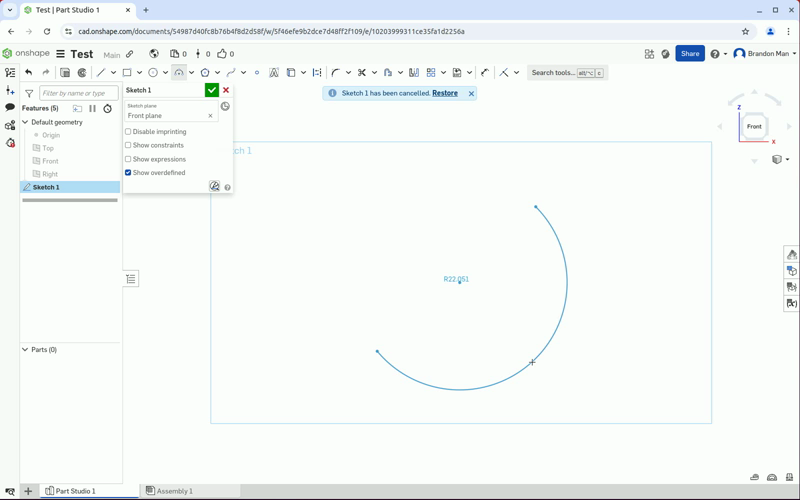
key(esc)
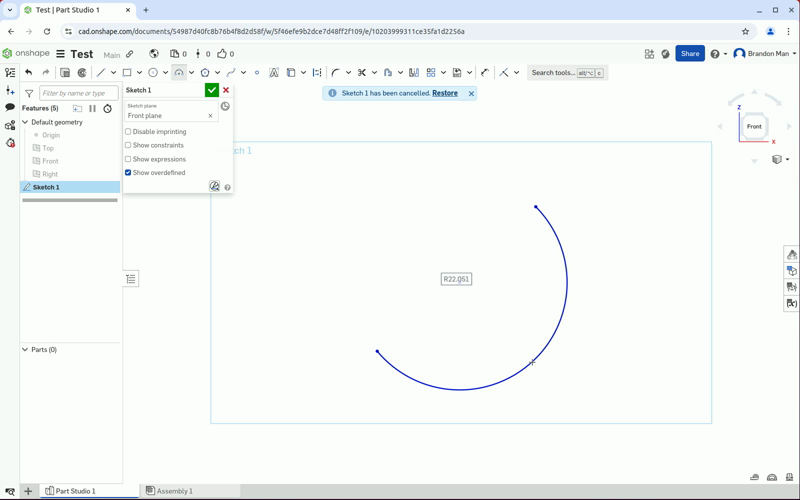
key(l)
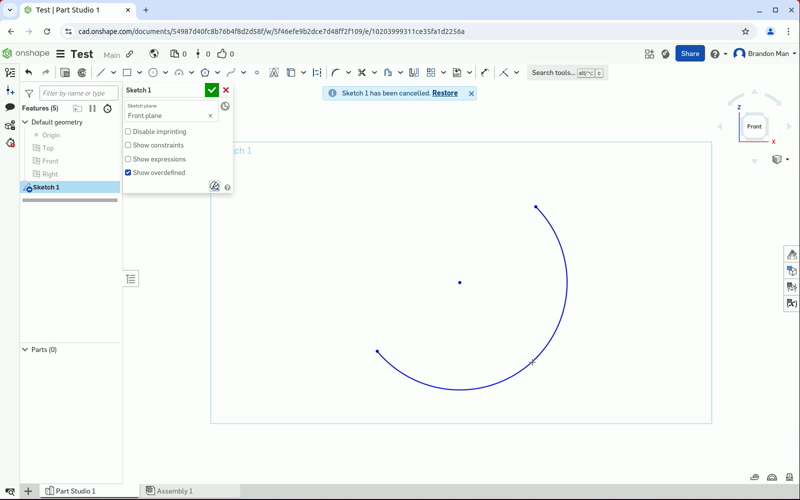
mouse_move(535, 206)
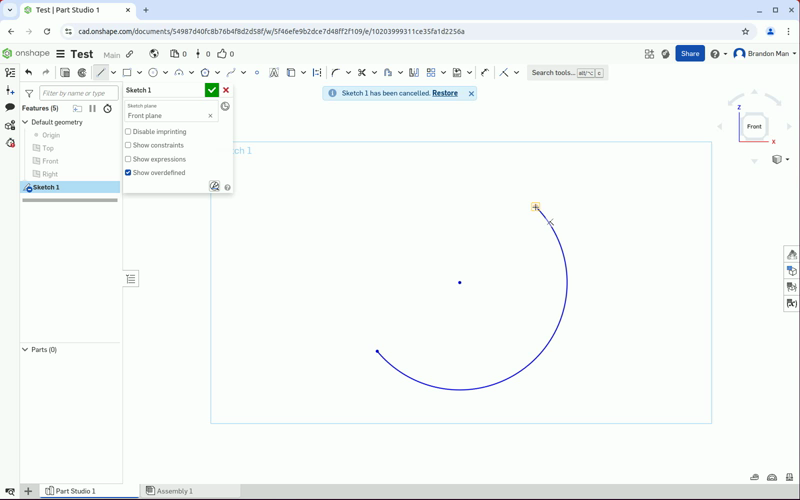
click(535, 206)
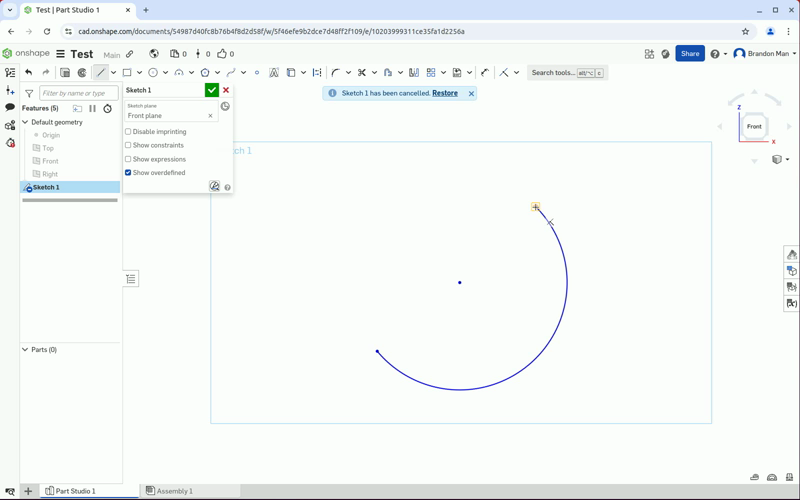
key_down(shift)
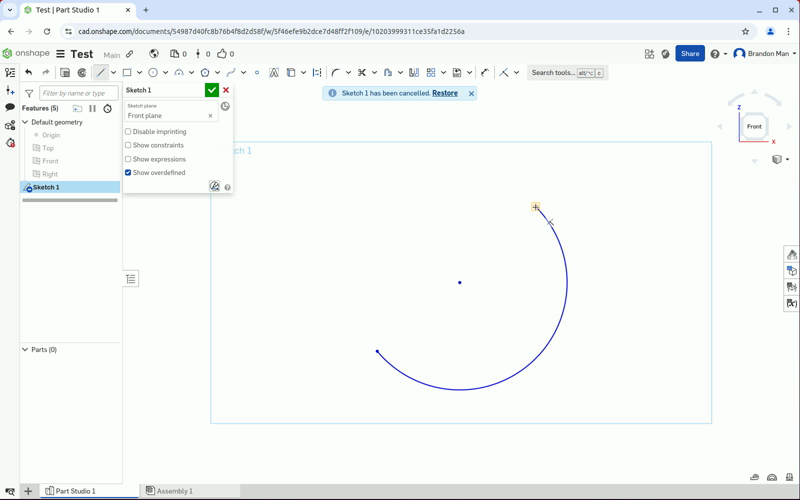
mouse_move(535, 351)
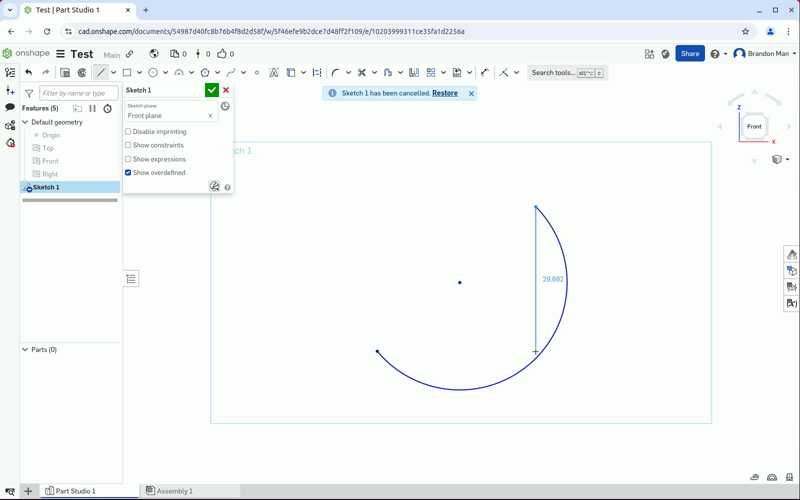
click(535, 351)
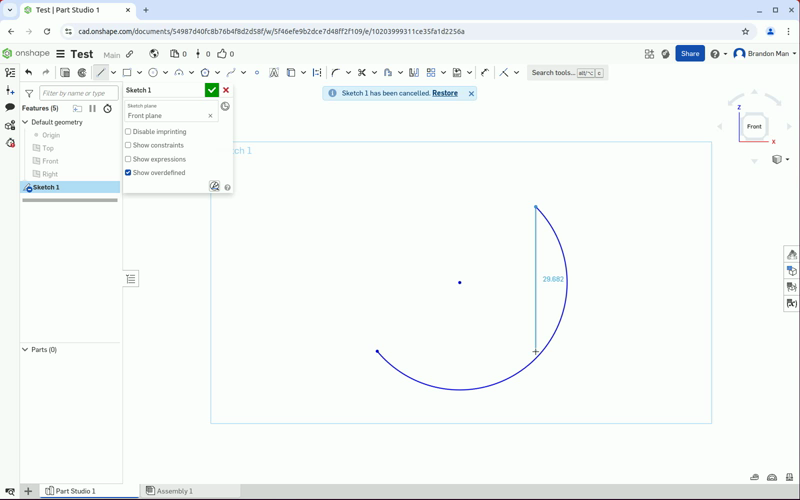
key_up(shift)
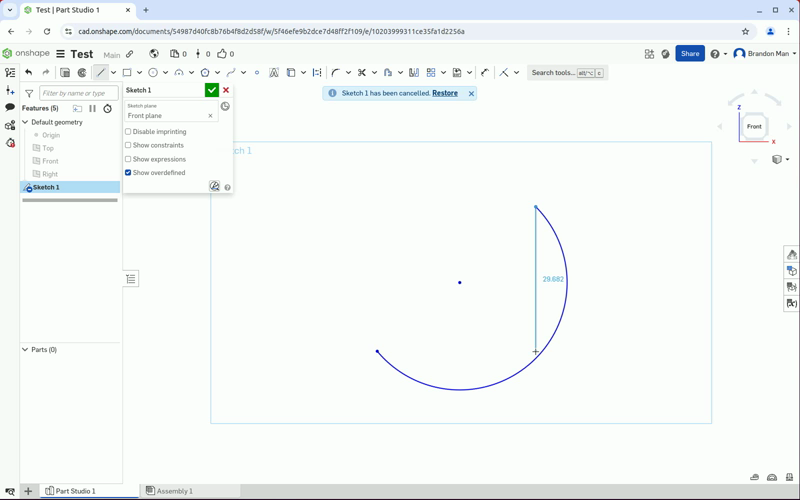
key_down(shift)
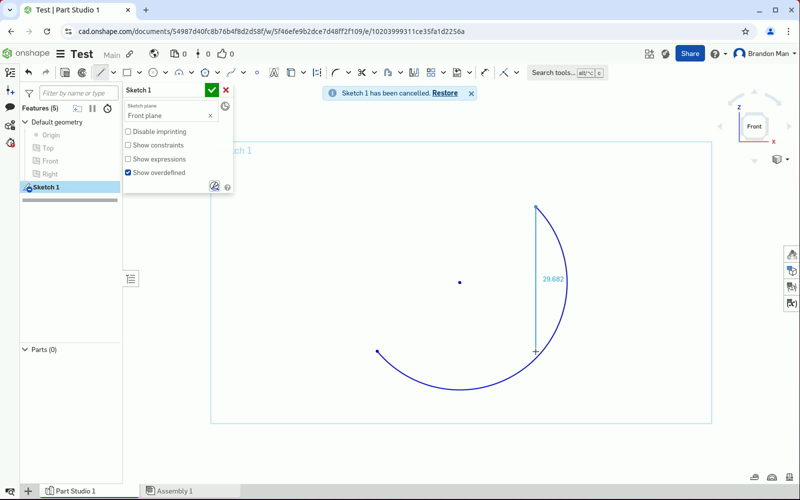
mouse_move(377, 351)
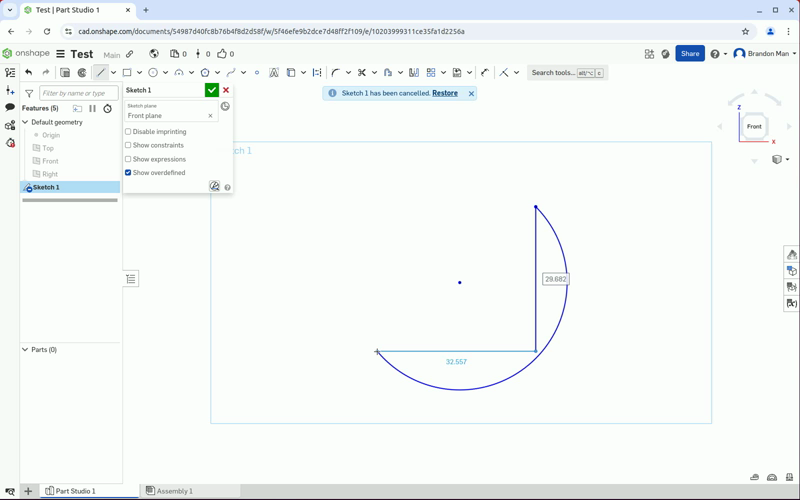
key_up(shift)
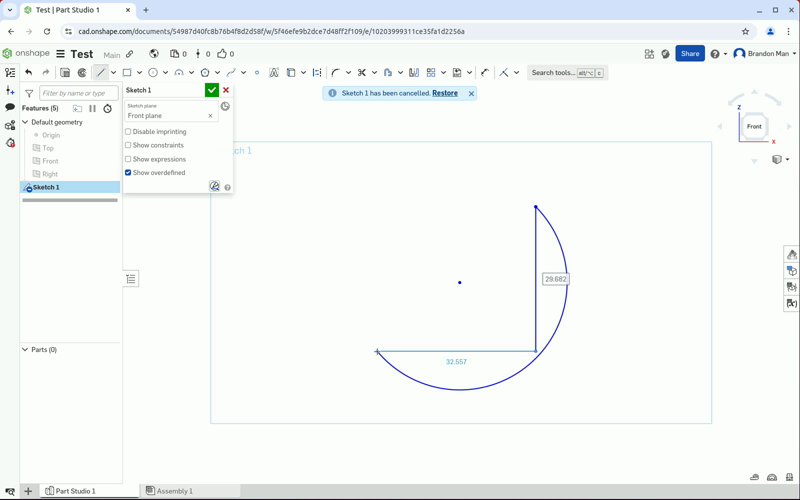
click(377, 351)
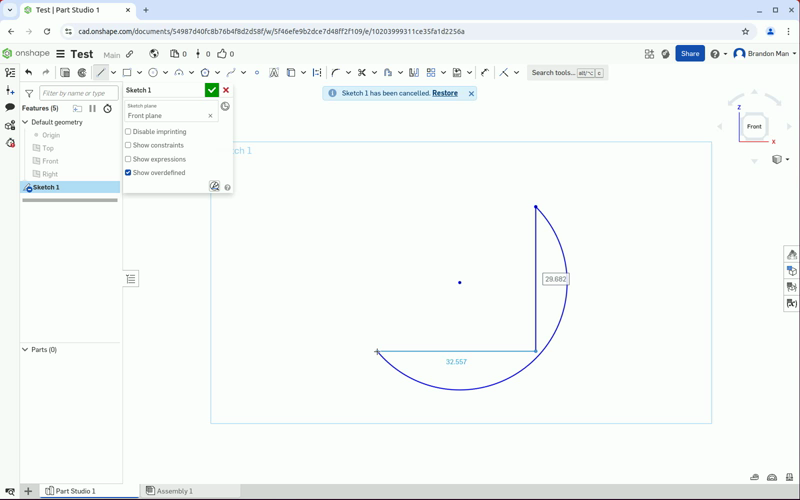
key(esc)
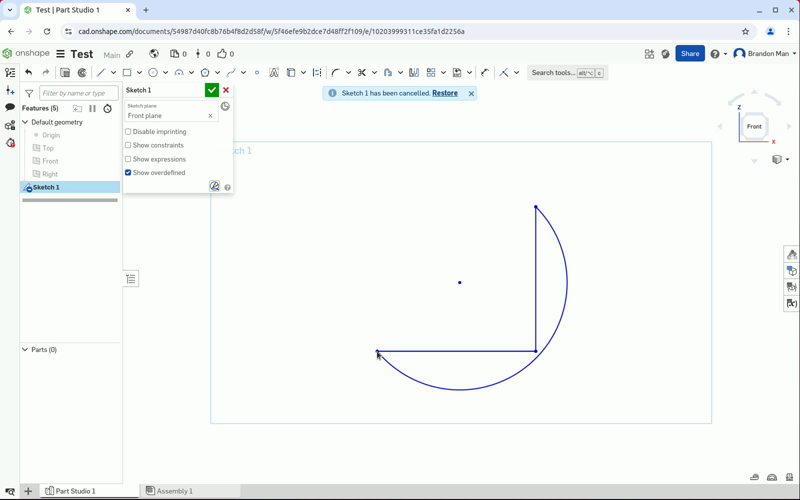
mouse_move(548, 243)
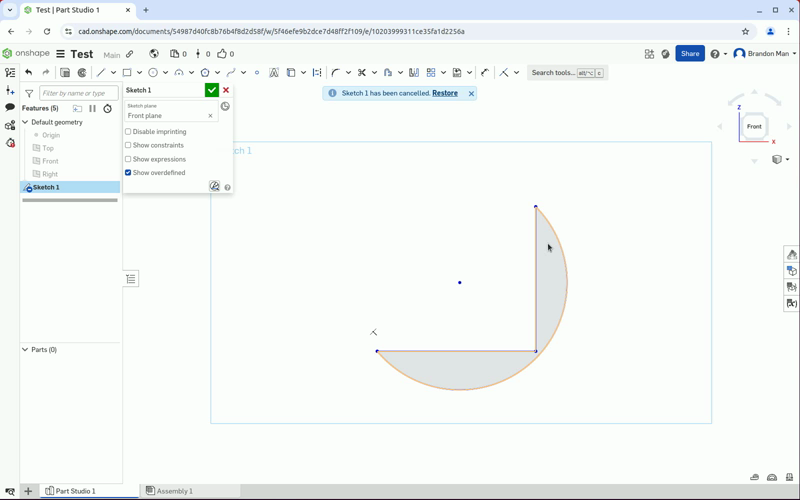
click(548, 243)
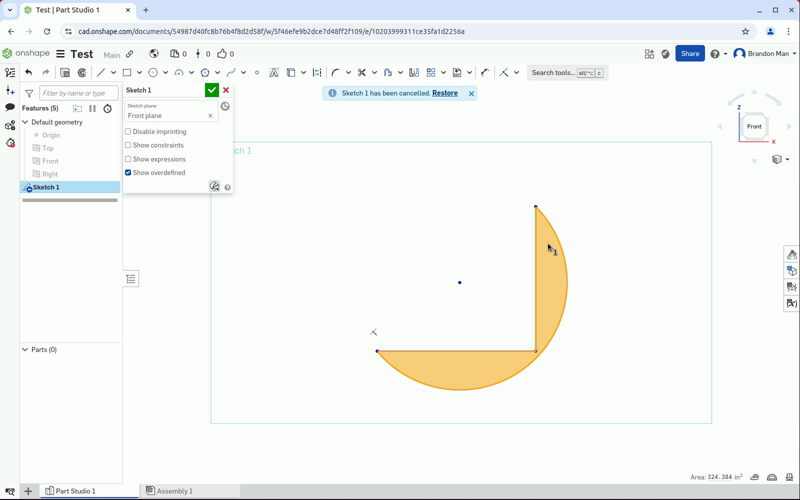
mouse_move(73, 352)
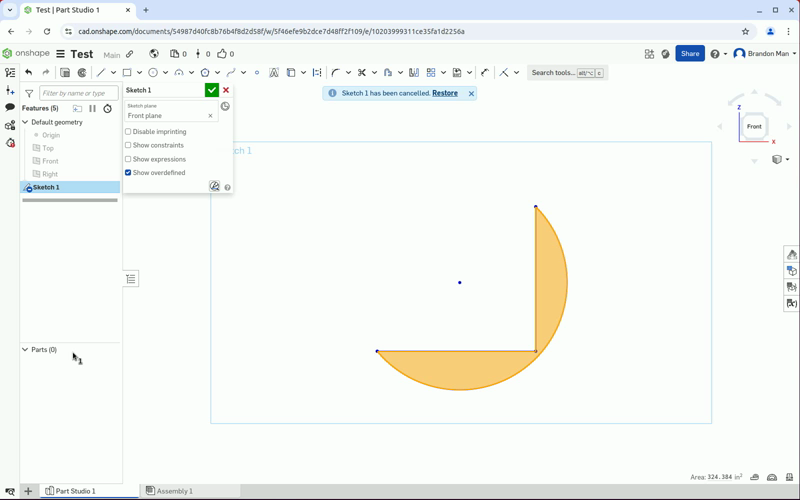
key(shift+y)
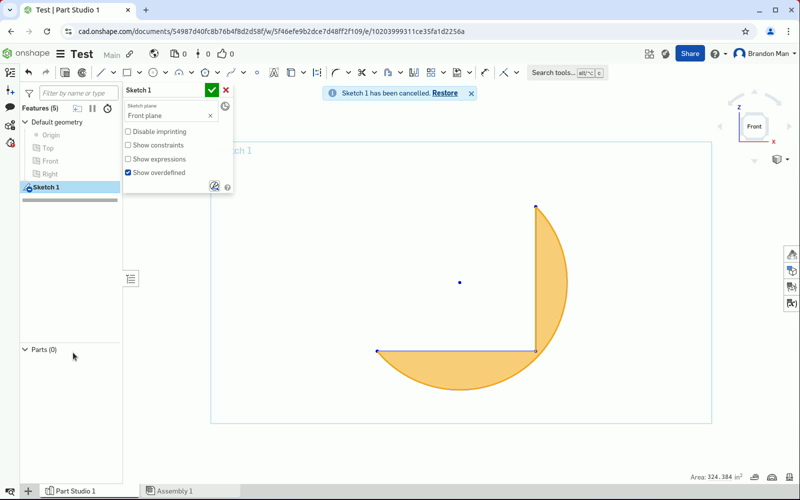
key(shift+e)
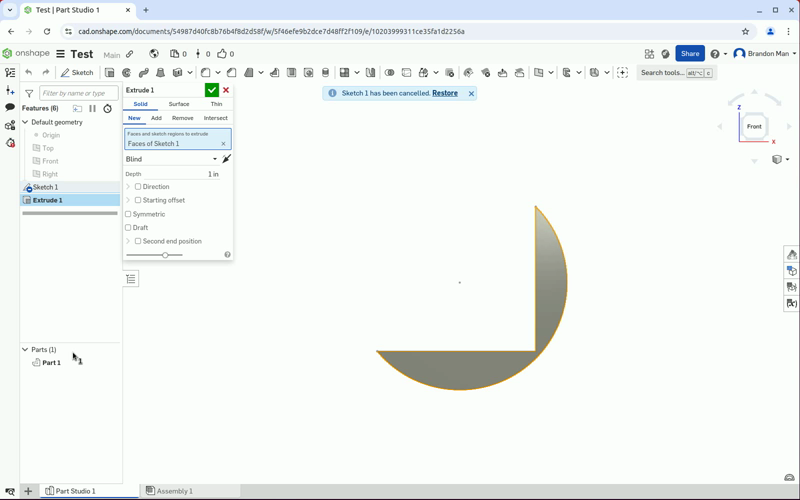
mouse_move(143, 106)
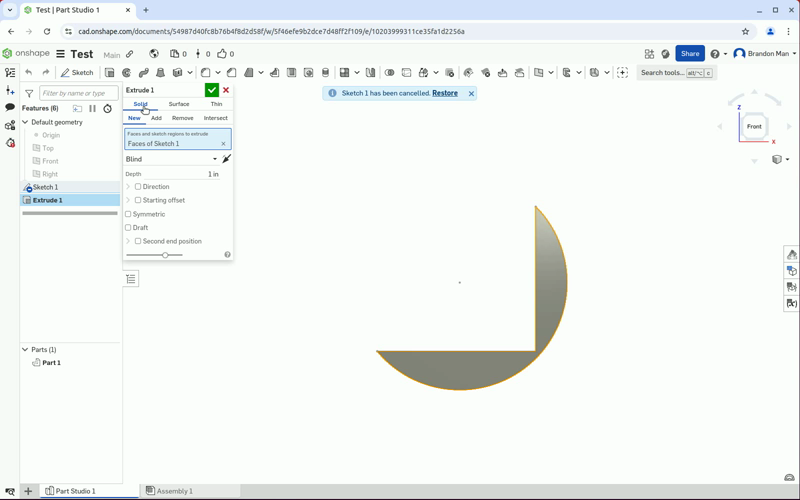
click(143, 106)
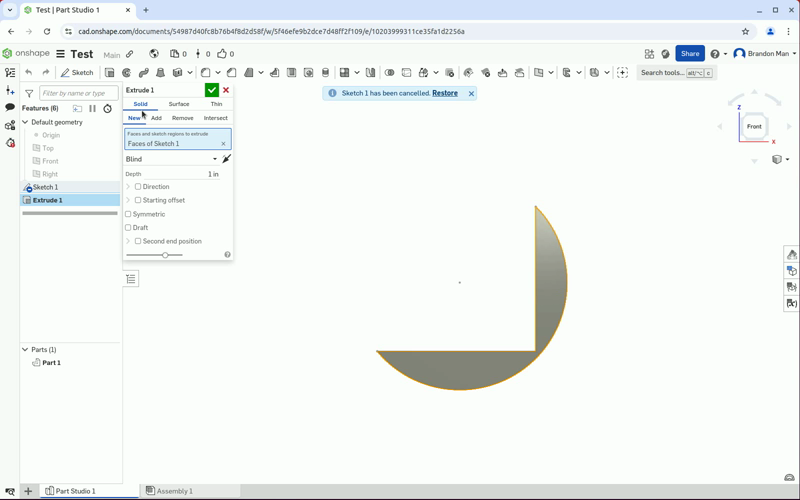
mouse_move(137, 120)
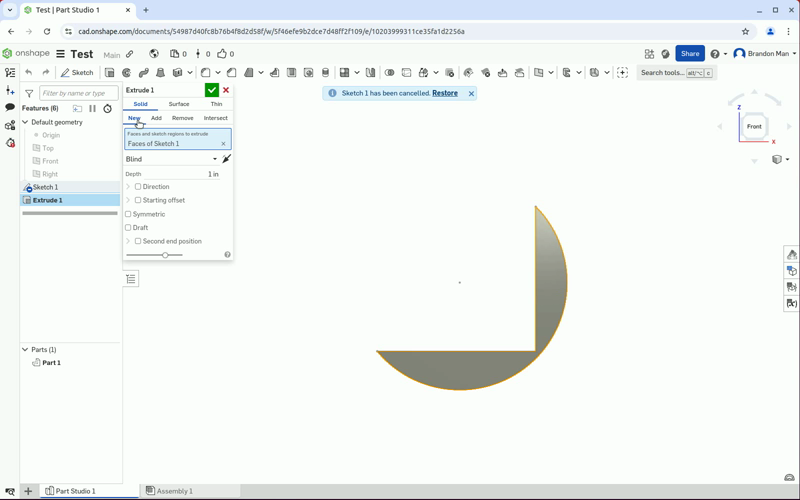
click(137, 120)
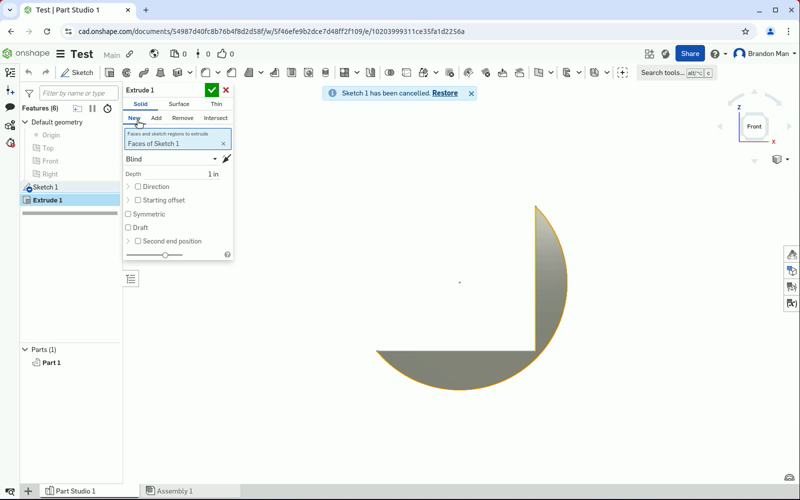
key(tab, 4)
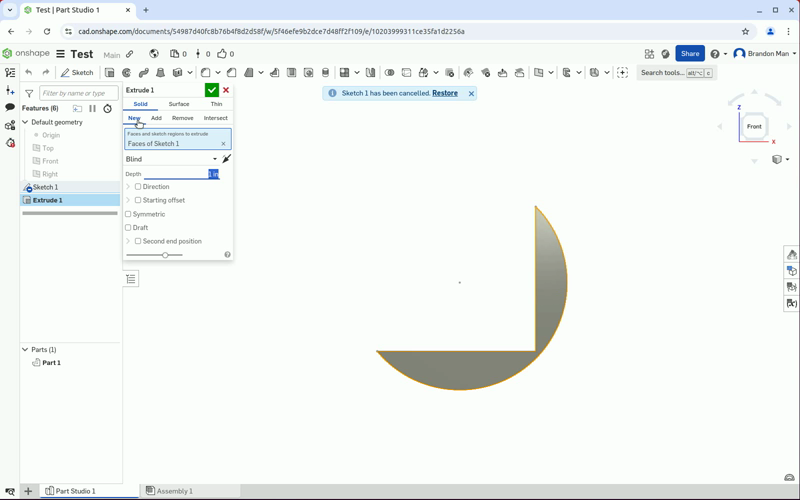
text(20.22)
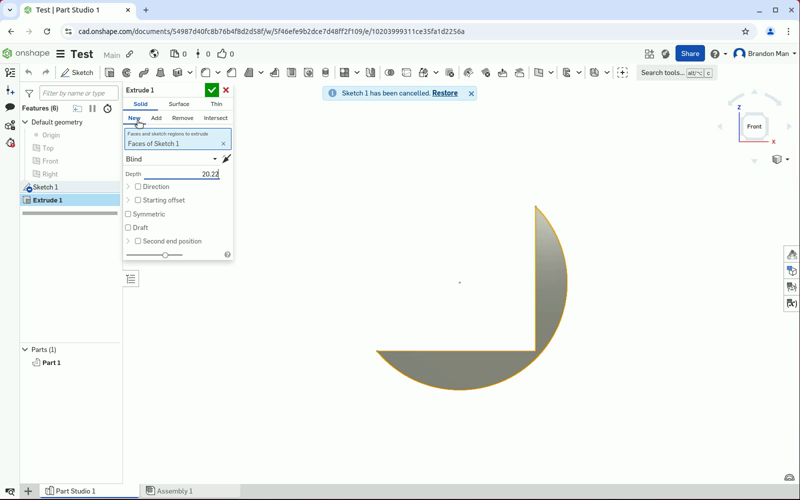
key(enter)
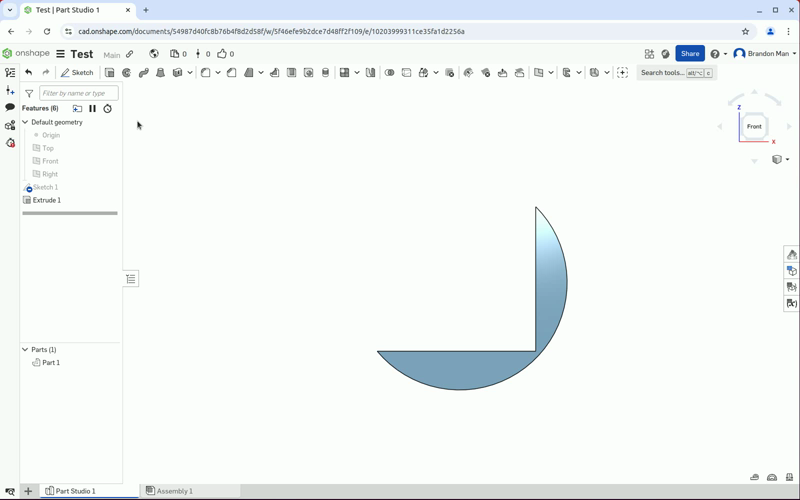
key(shift+h)
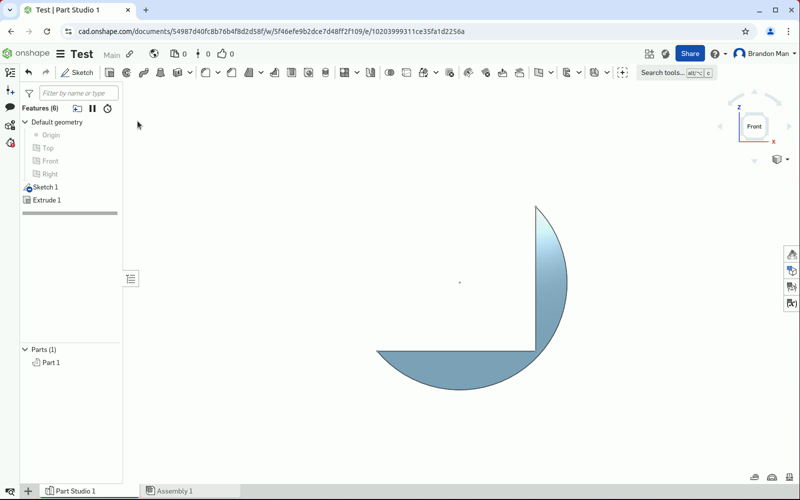
key(shift+h)
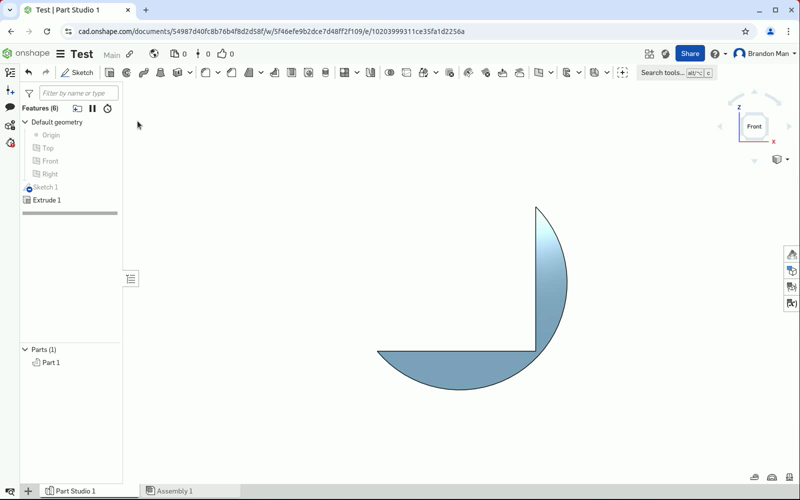
mouse_move(73, 189)
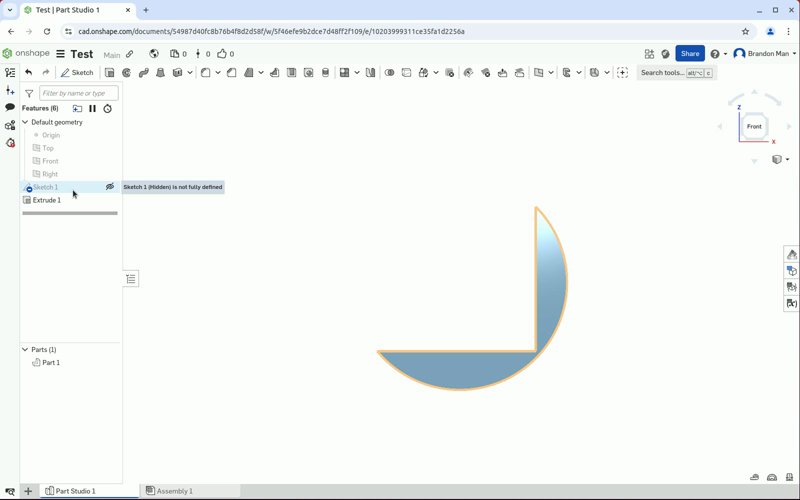
click(73, 189)
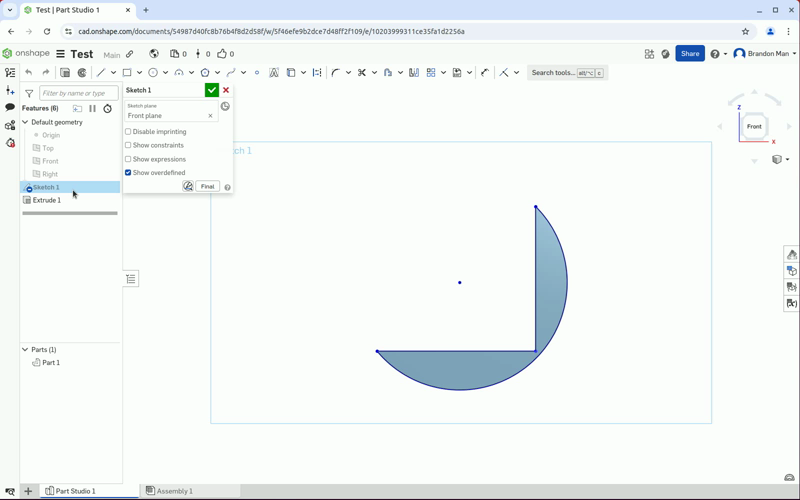
mouse_move(229, 92)
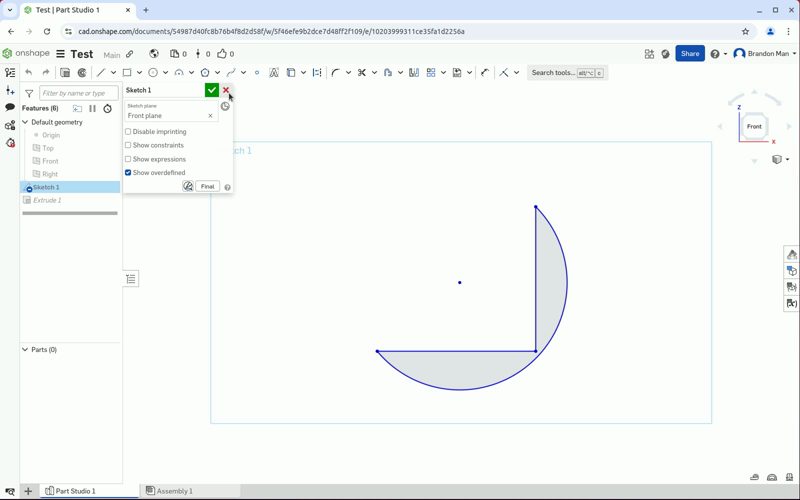
click(229, 92)
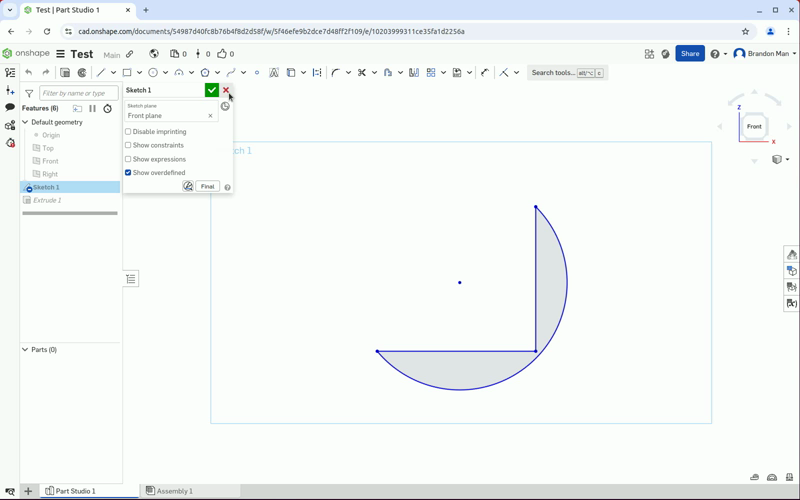
key(shift+s)
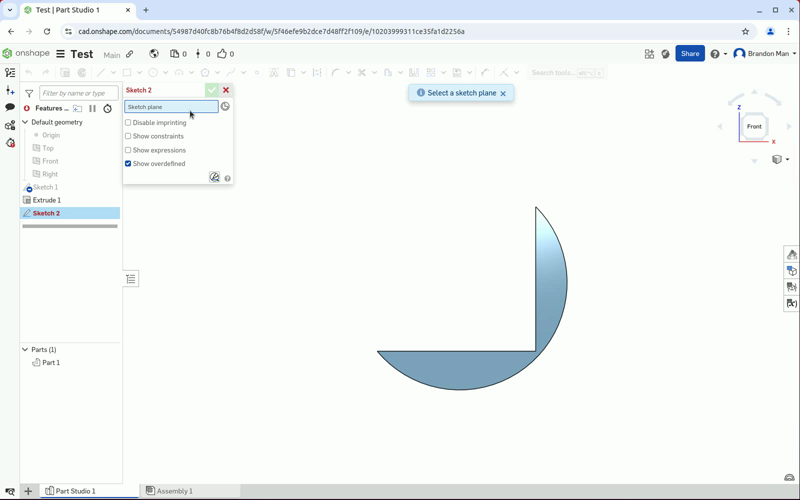
mouse_move(73, 163)
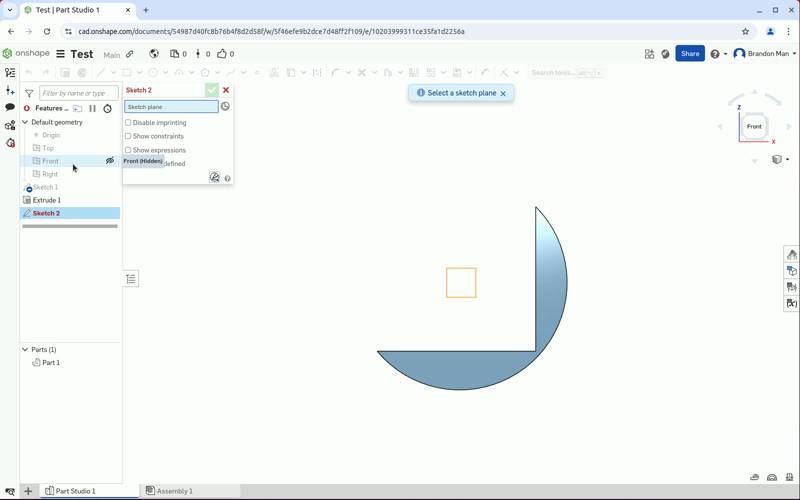
click(73, 163)
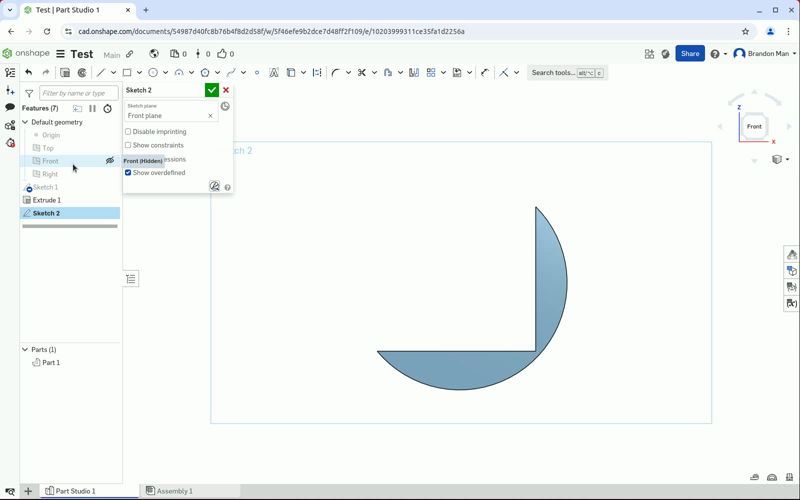
mouse_move(73, 352)
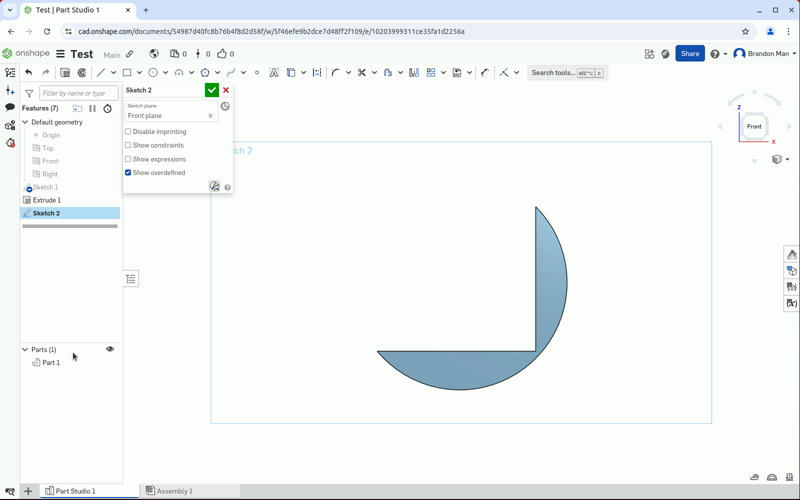
key(y)
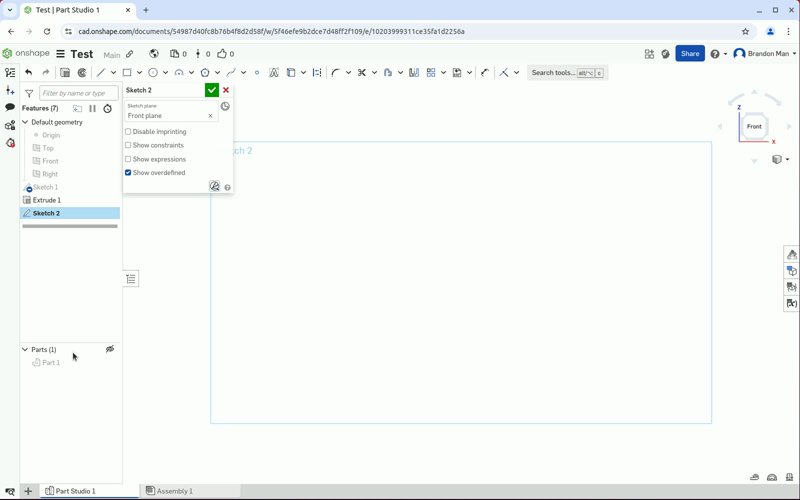
key(l)
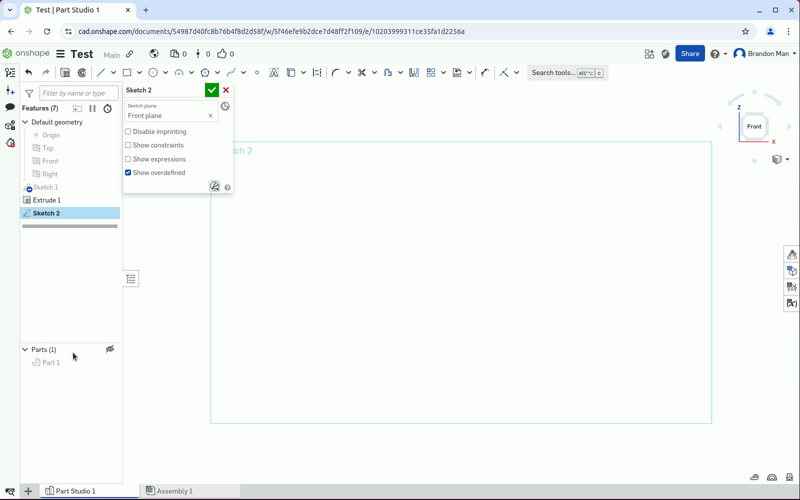
key_down(shift)
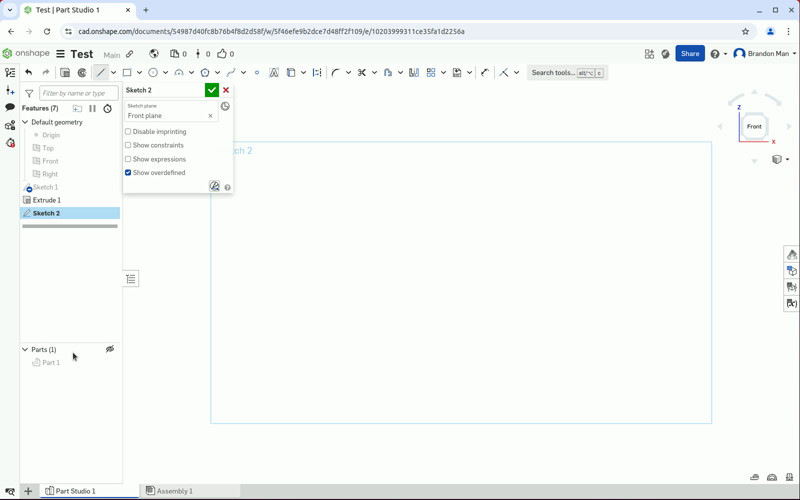
mouse_move(377, 351)
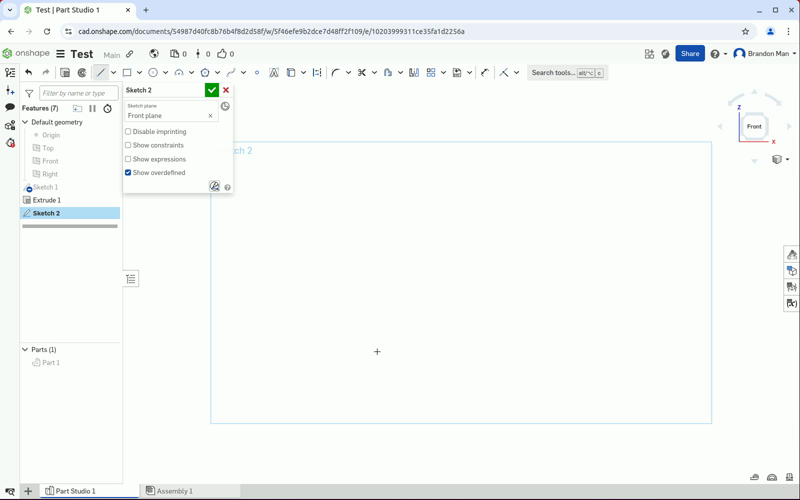
click(377, 351)
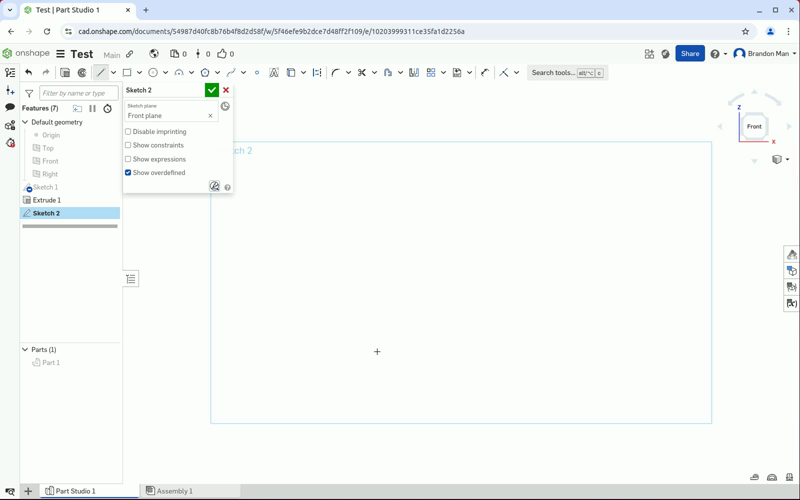
key_up(shift)
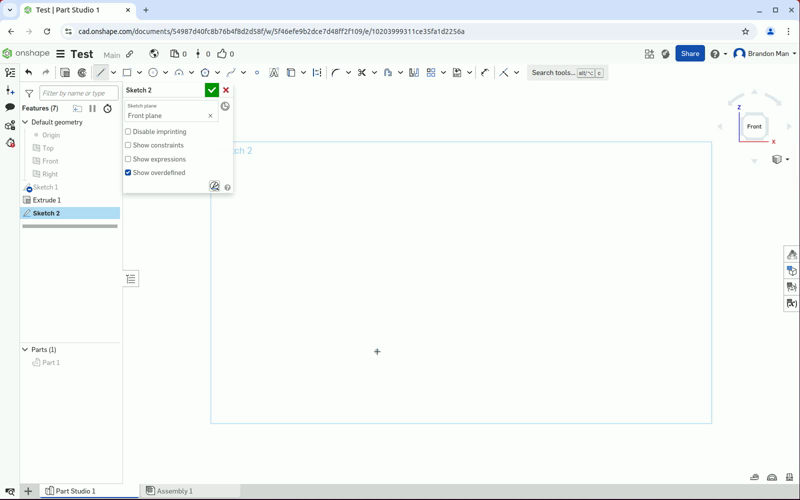
key_down(shift)
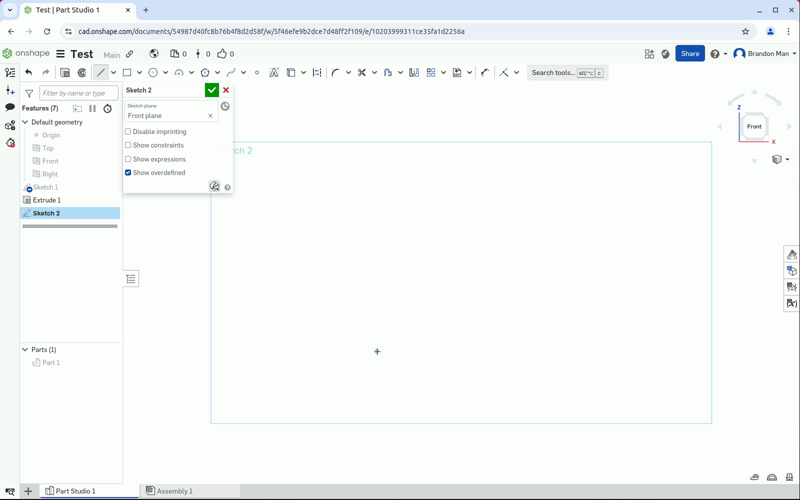
mouse_move(534, 351)
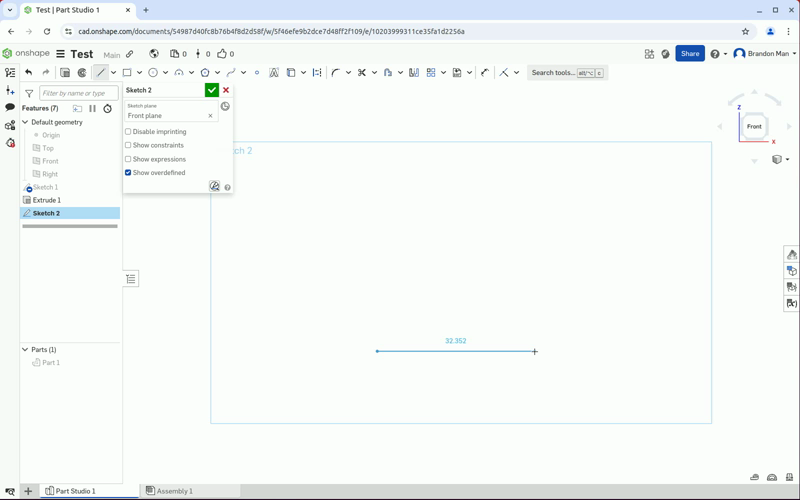
click(534, 351)
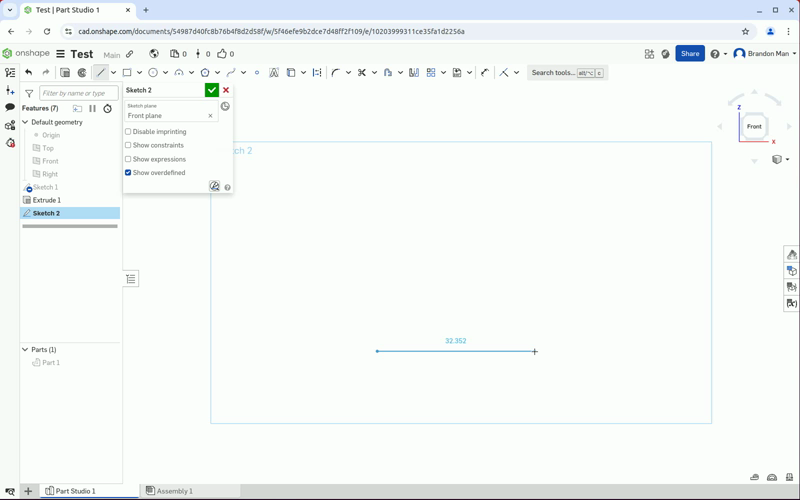
key_up(shift)
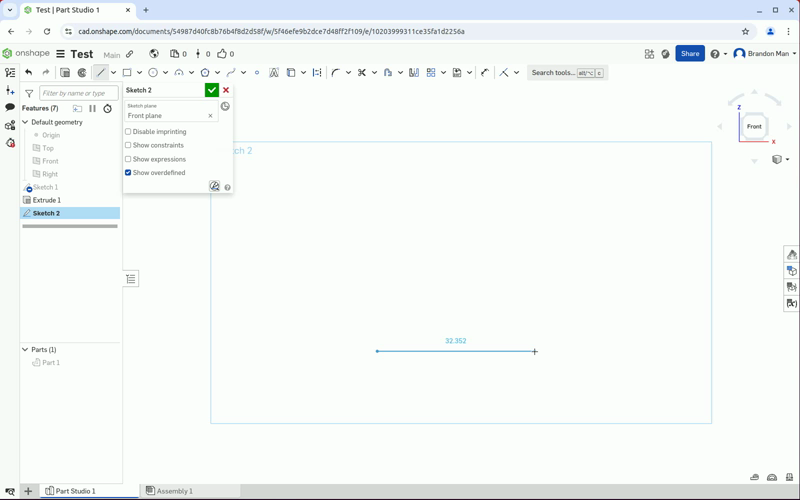
key_down(shift)
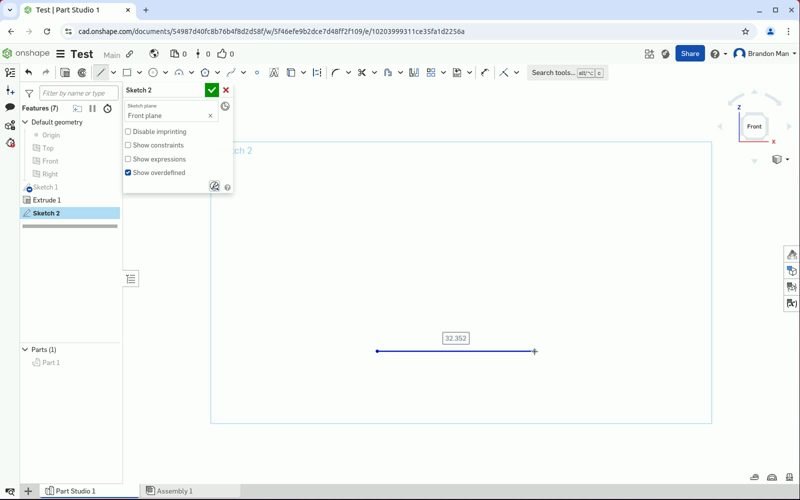
mouse_move(534, 207)
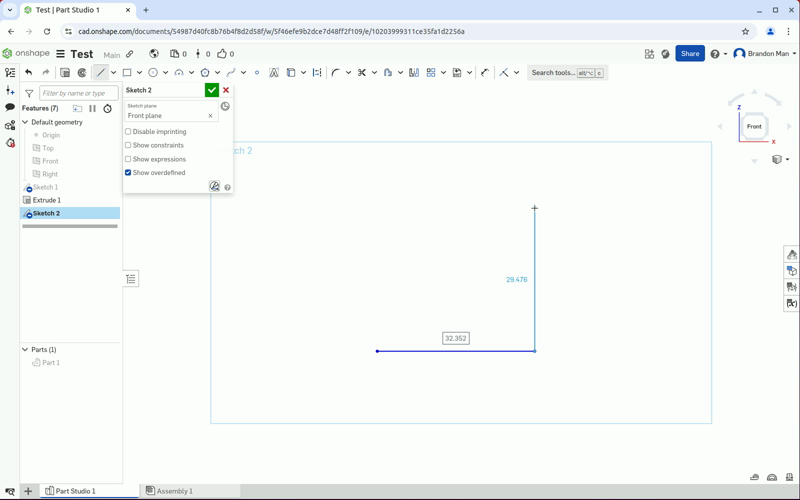
click(534, 207)
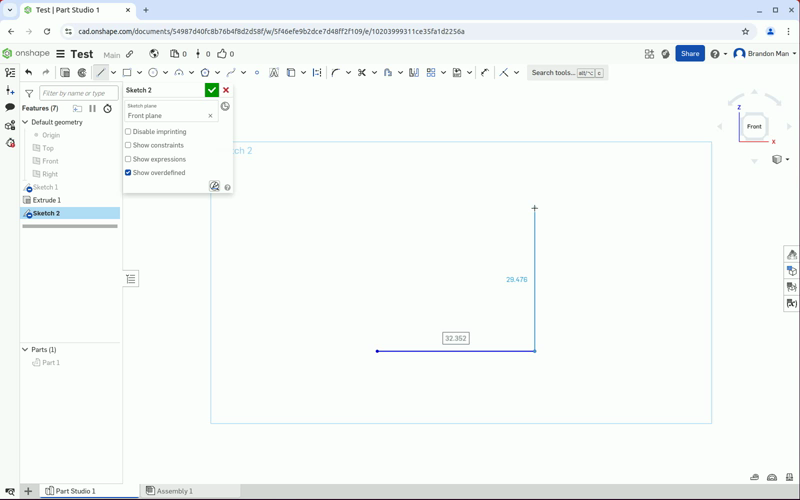
key_up(shift)
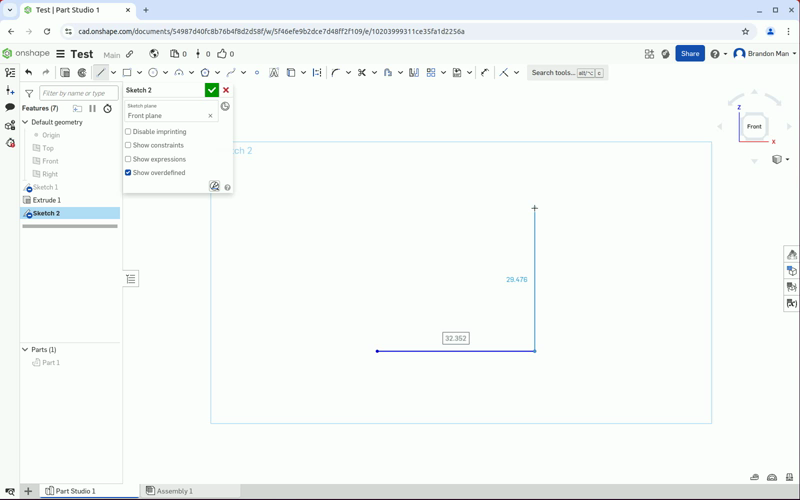
key(esc)
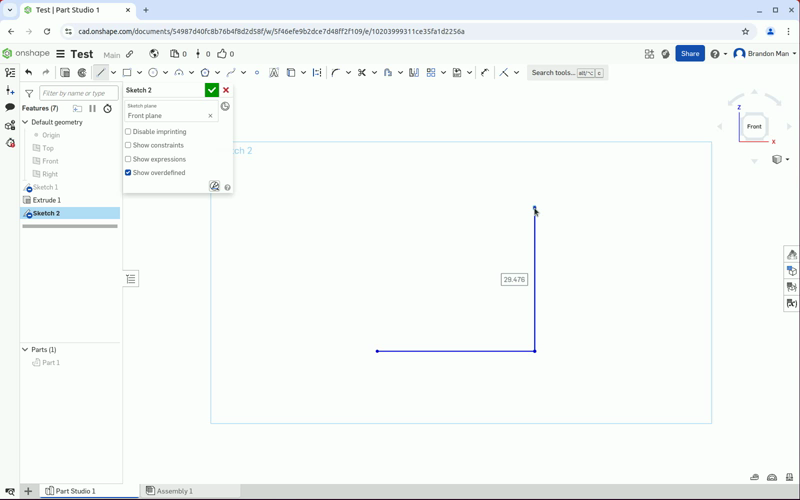
key(a)
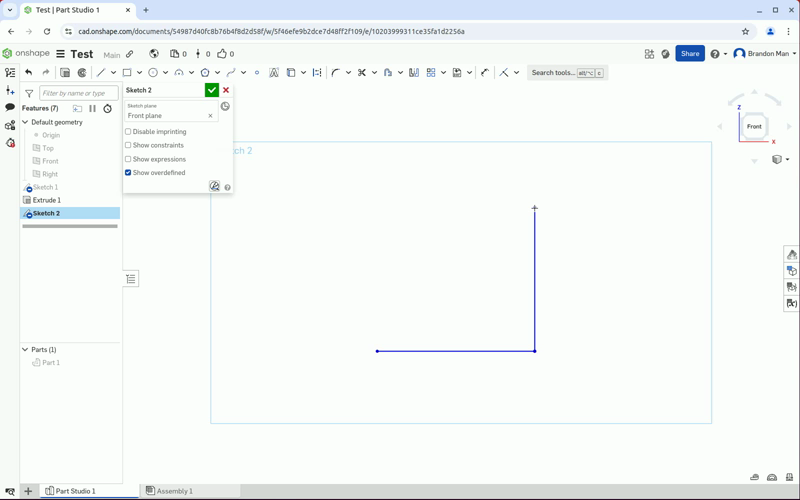
mouse_move(534, 207)
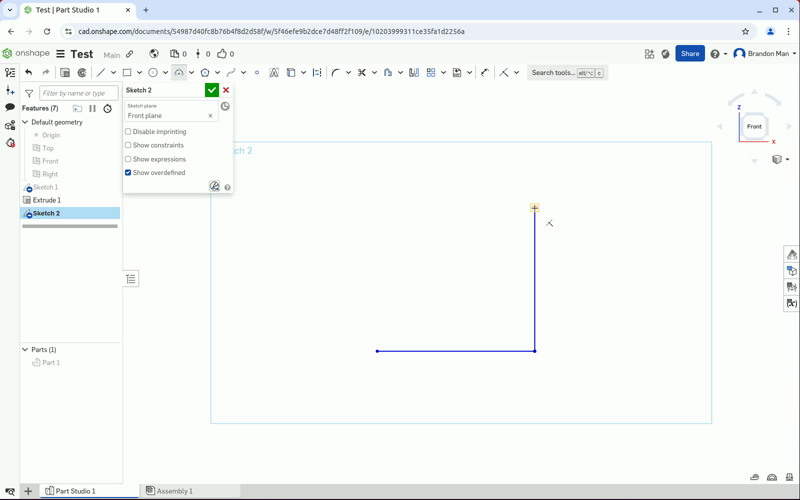
click(534, 207)
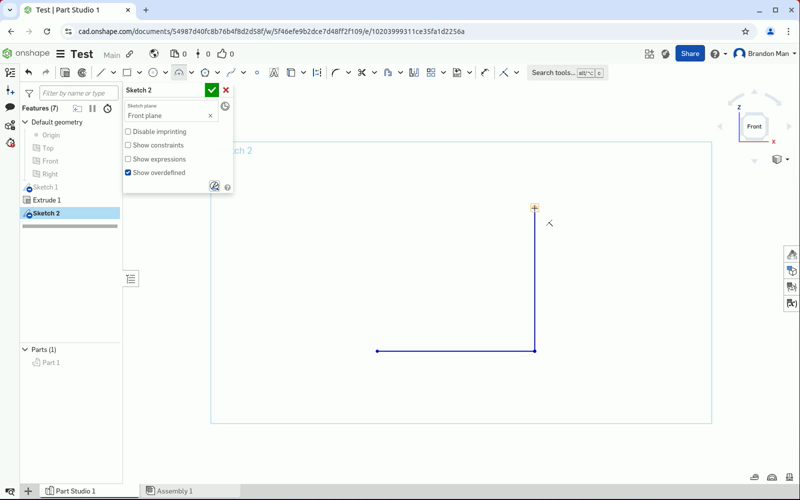
mouse_move(377, 351)
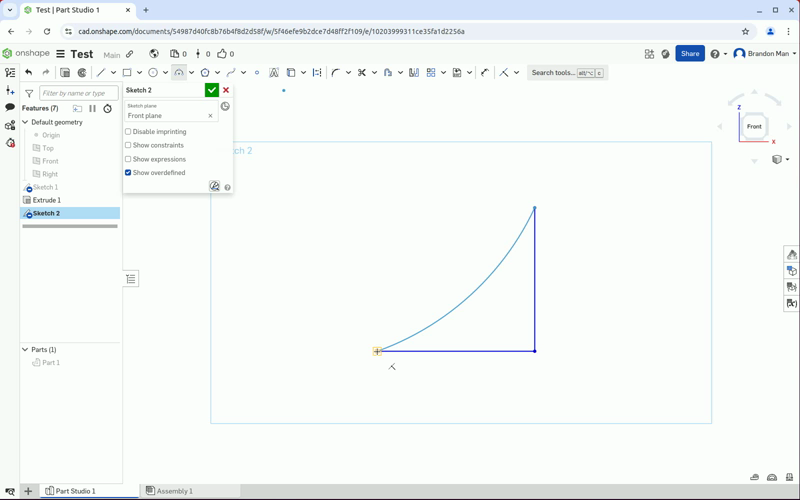
click(377, 351)
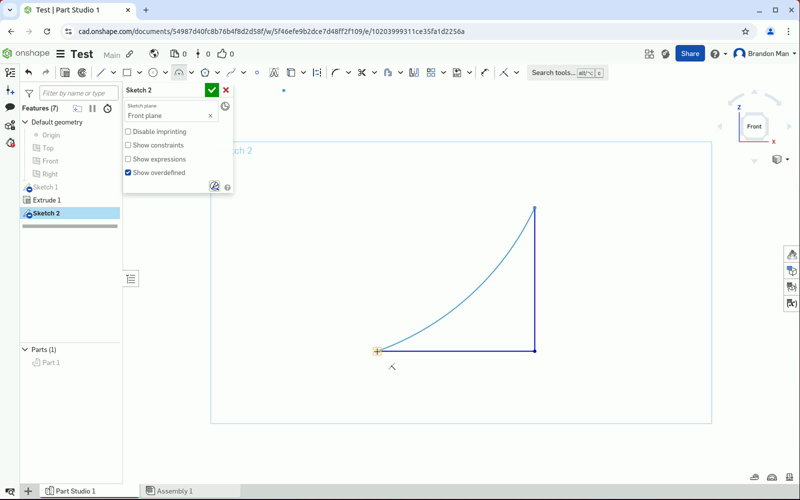
key_down(shift)
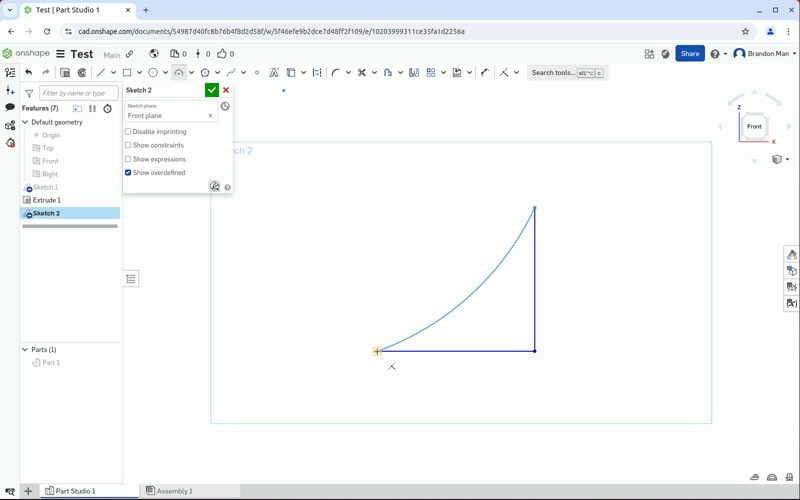
mouse_move(388, 204)
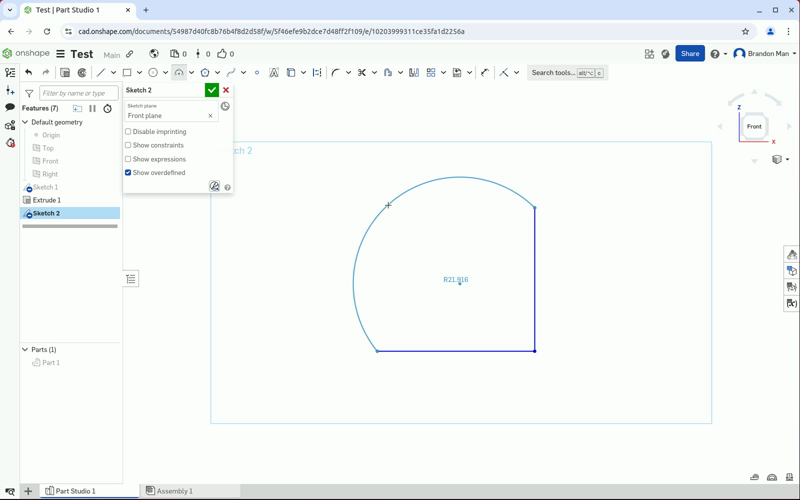
click(388, 204)
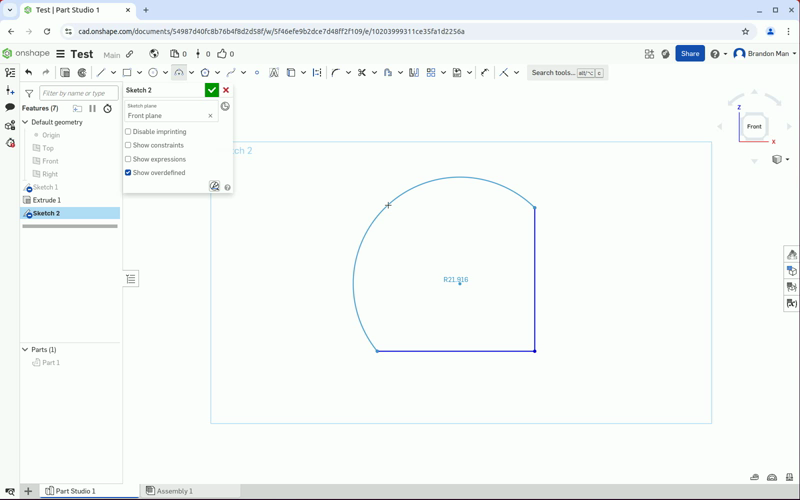
key_up(shift)
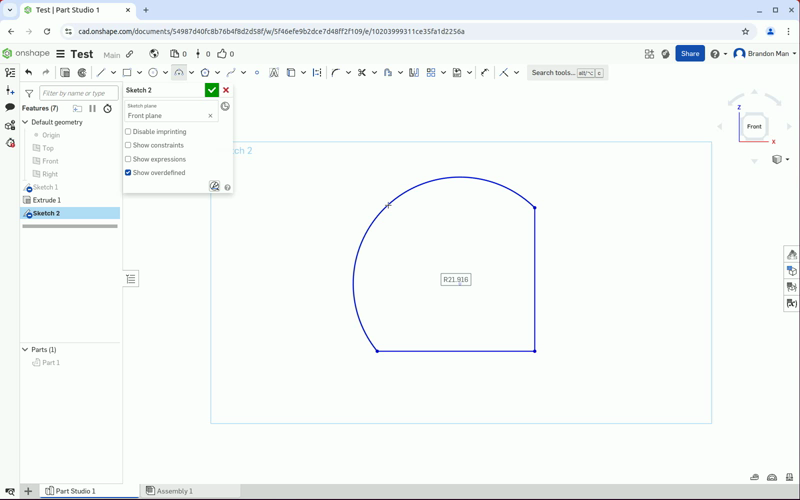
key(esc)
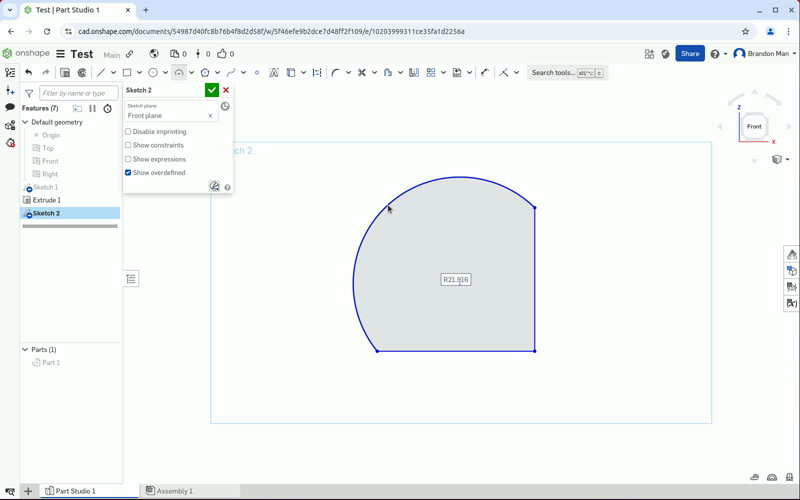
mouse_move(491, 270)
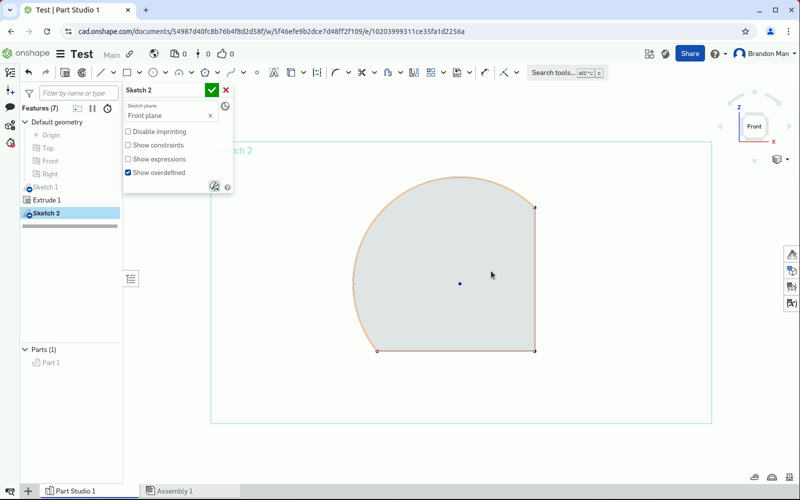
click(491, 270)
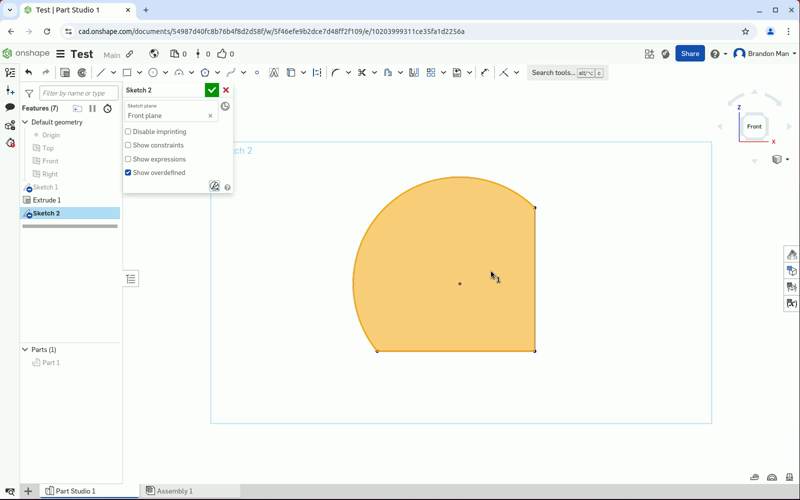
mouse_move(73, 352)
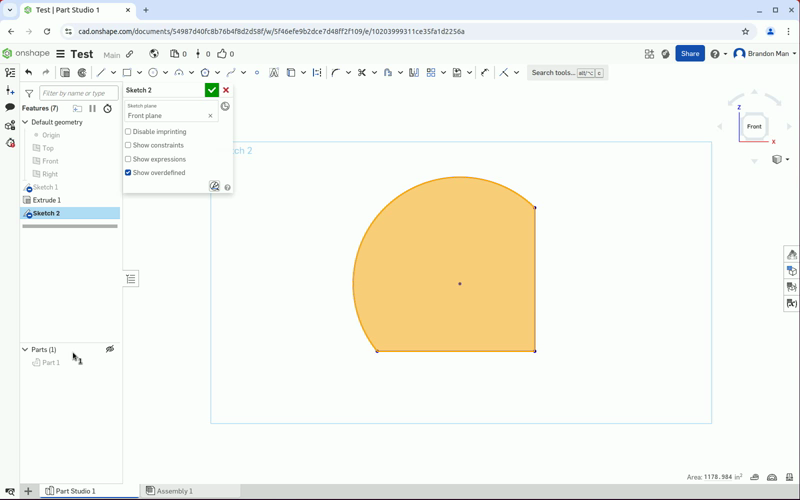
key(shift+y)
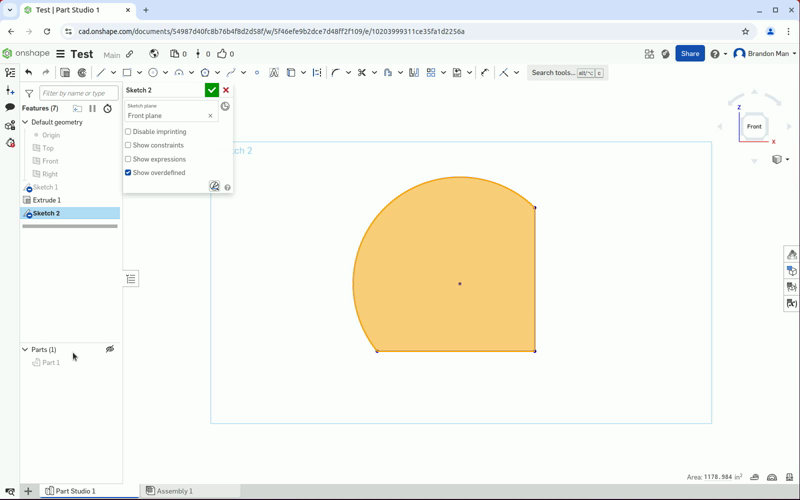
key(shift+e)
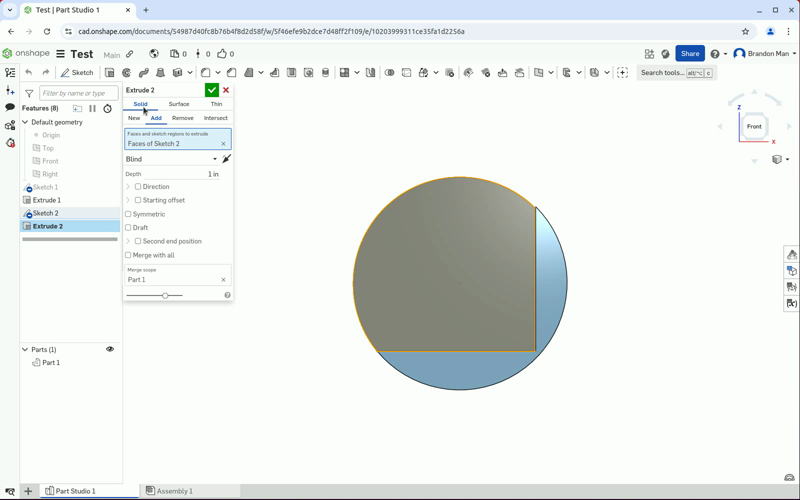
mouse_move(143, 106)
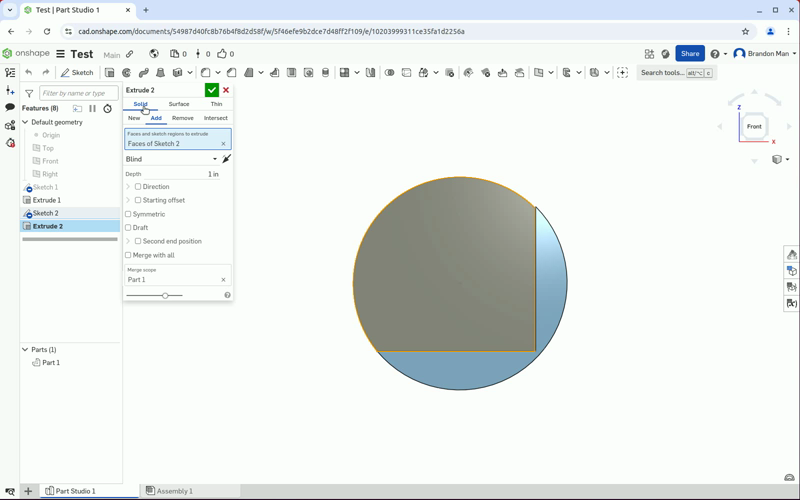
click(143, 106)
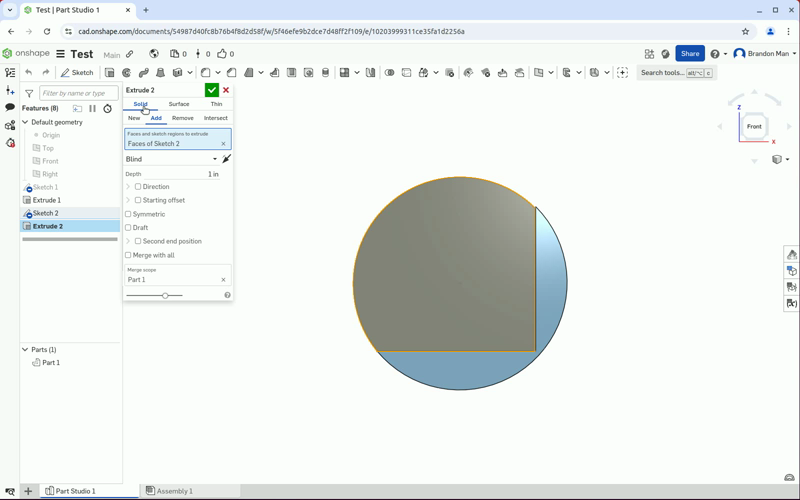
mouse_move(137, 120)
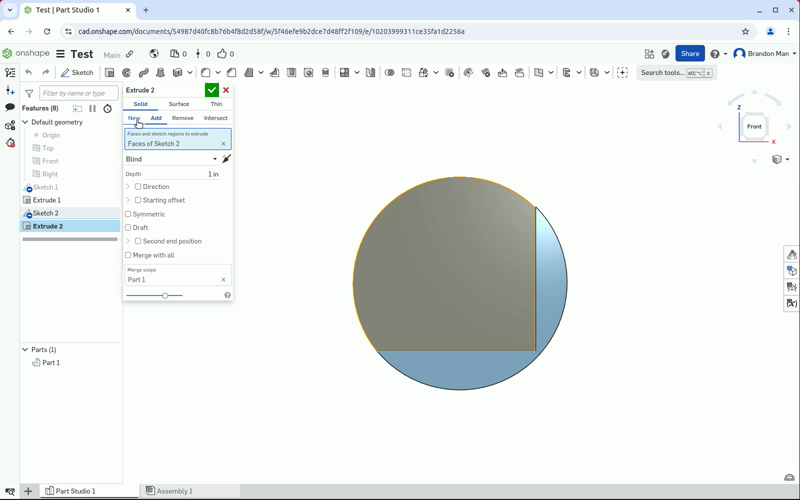
click(137, 120)
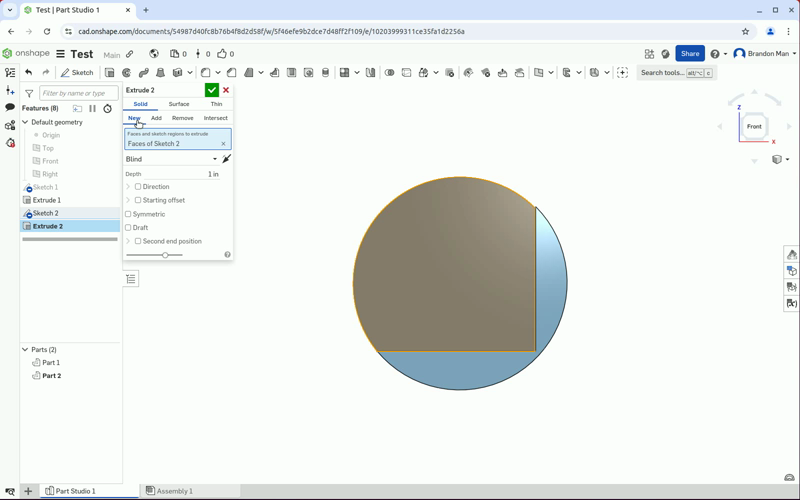
key(tab, 4)
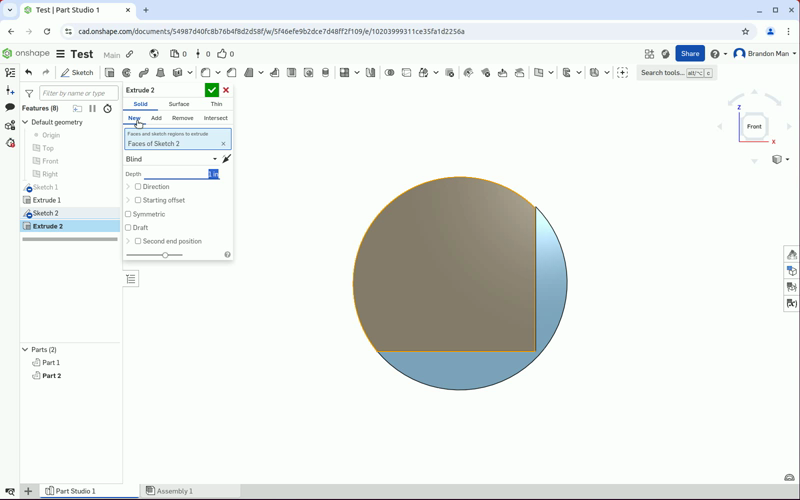
text(20.22)
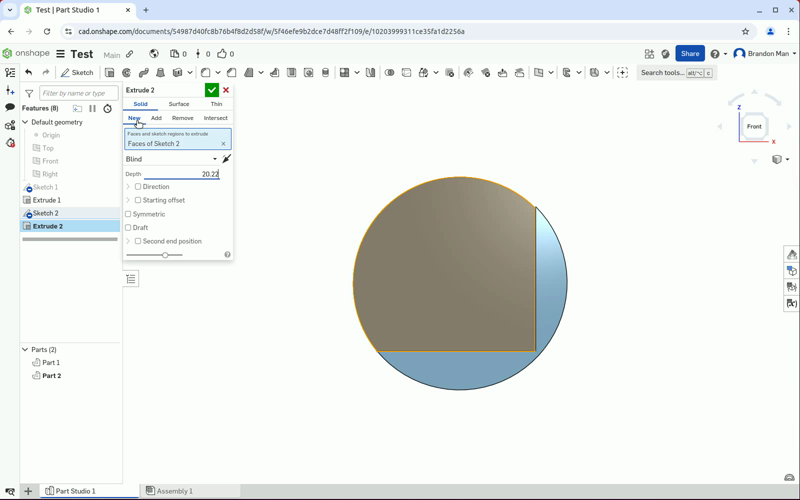
key(enter)
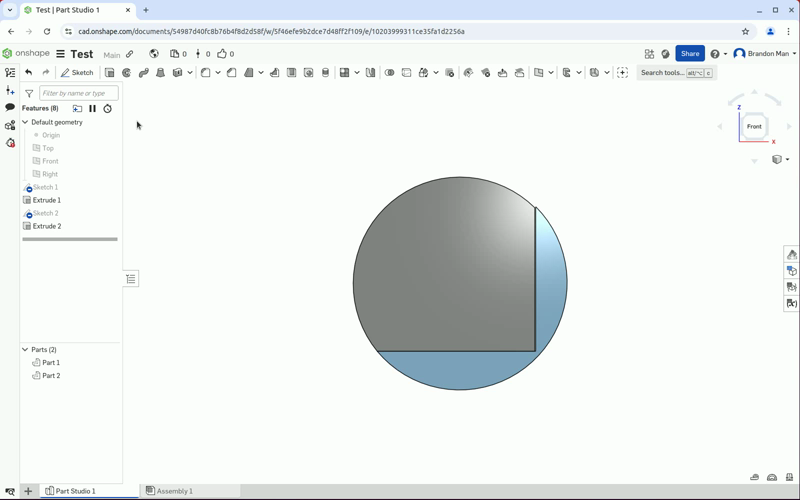
key(shift+h)
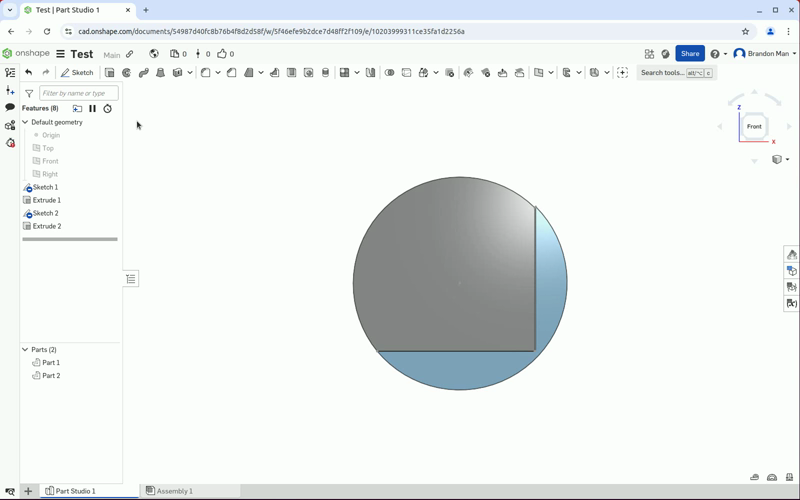
key(shift+h)
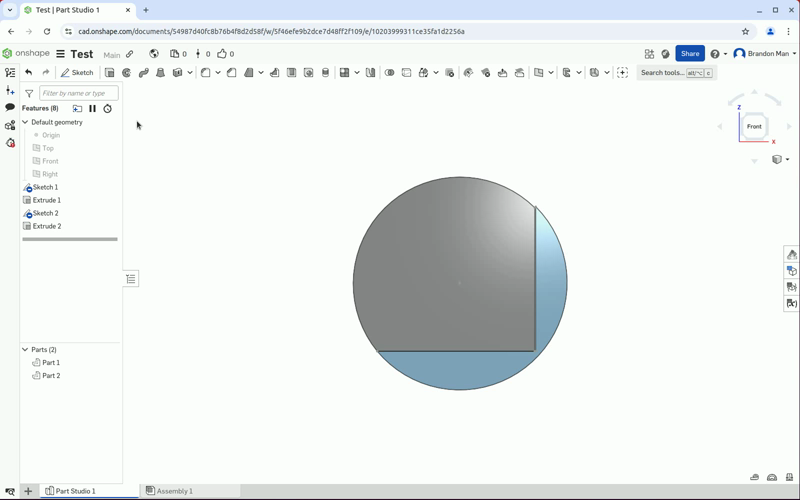
key(shift+7)
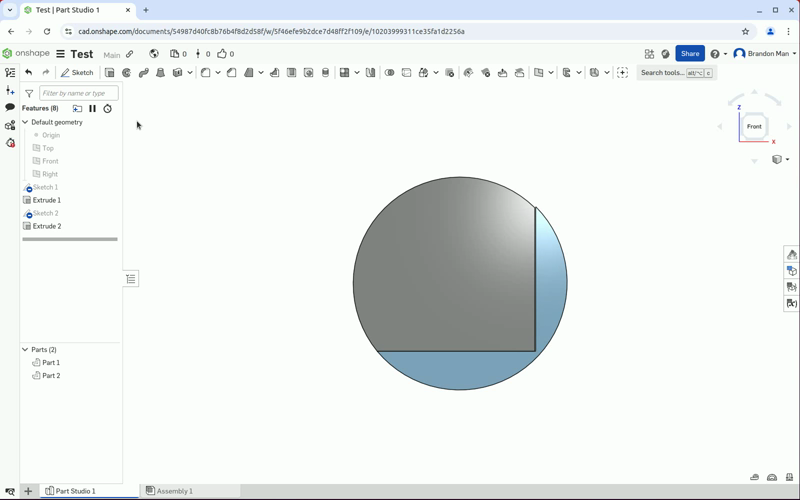
key(left, 2)
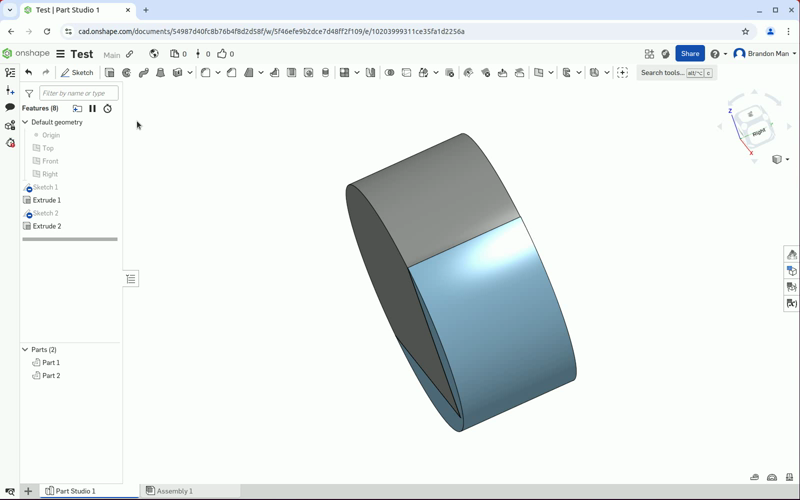
key(down, 2)
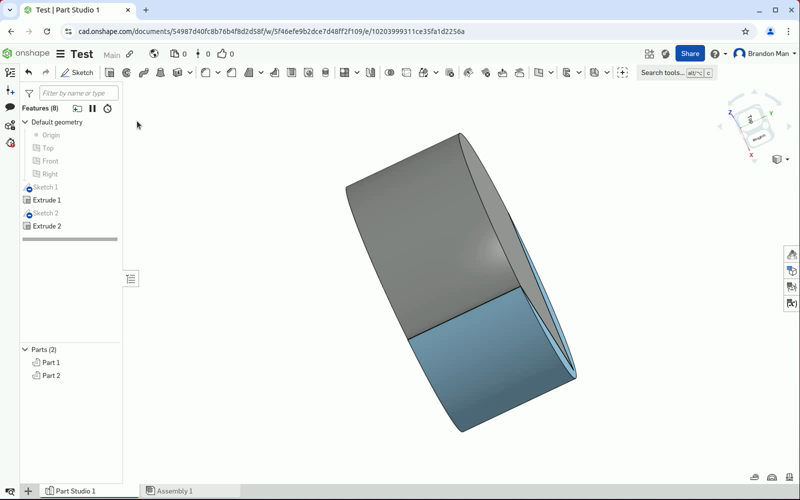
key(up, 2)
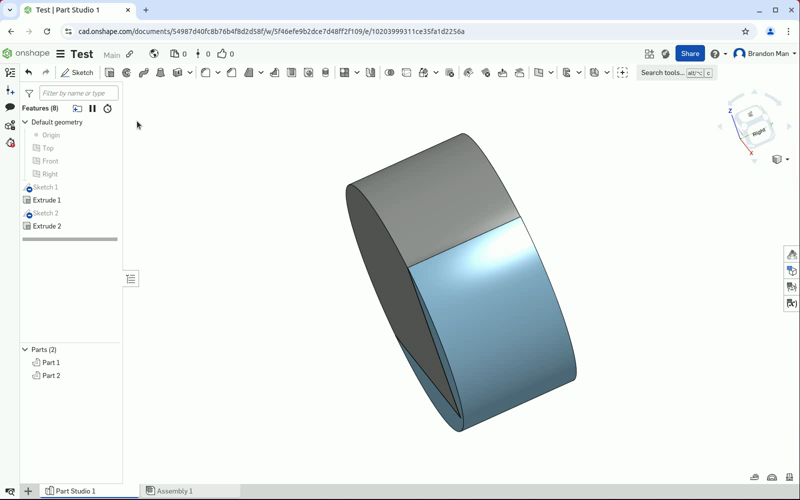
key(right, 2)
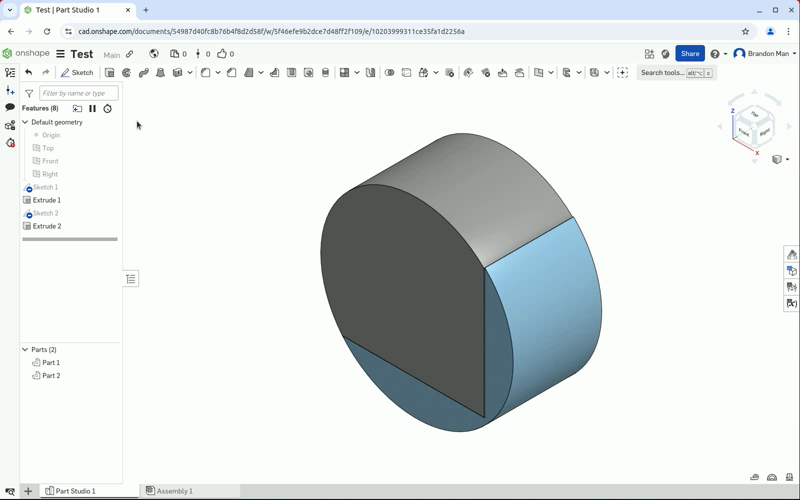
mouse_move(73, 189)
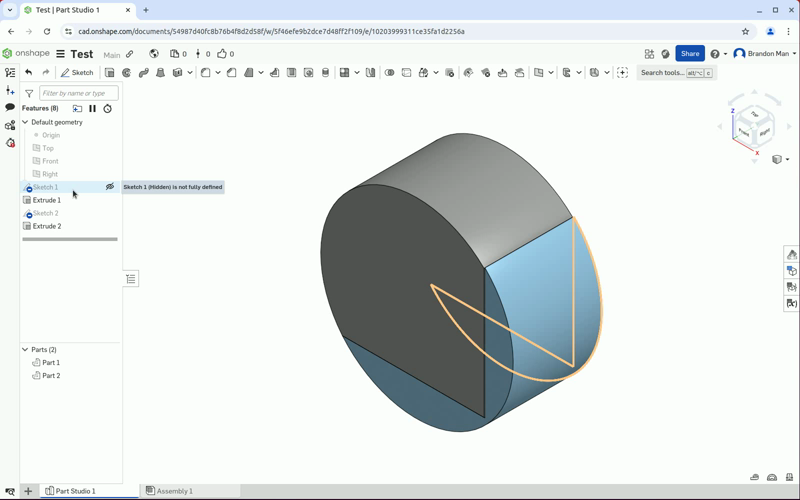
click(73, 189)